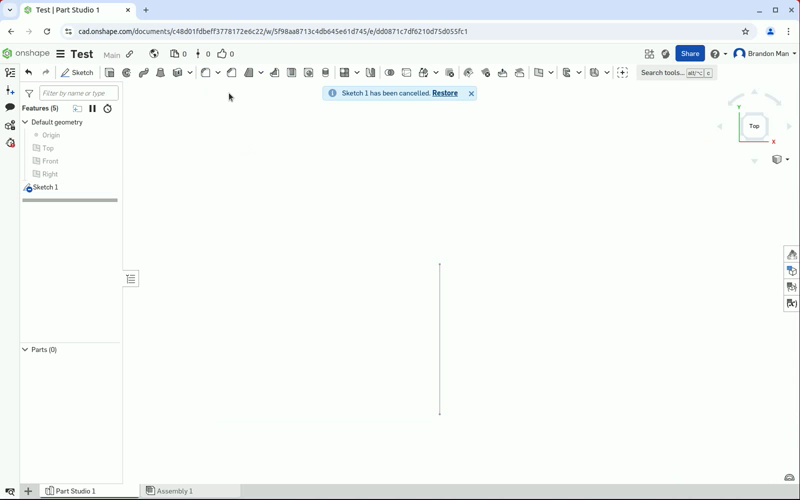
key(shift+h)
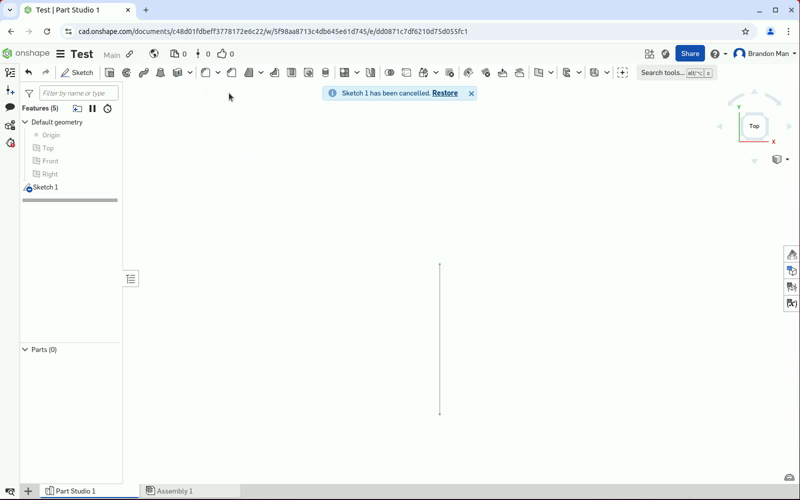
key(shift+s)
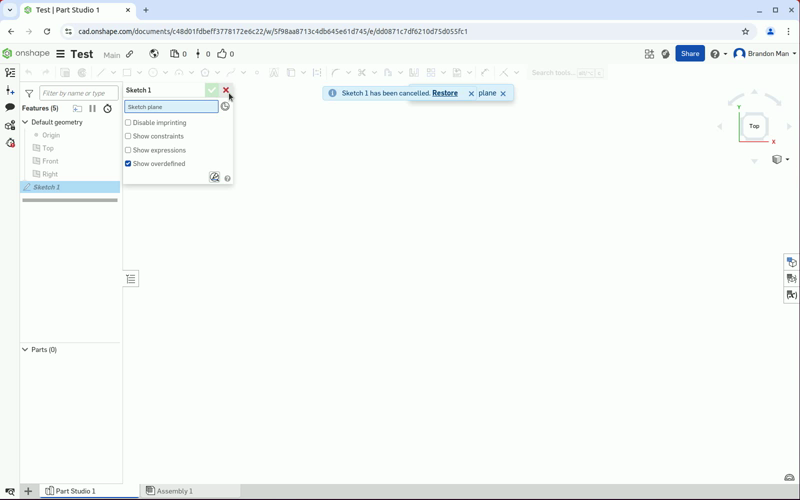
mouse_move(73, 150)
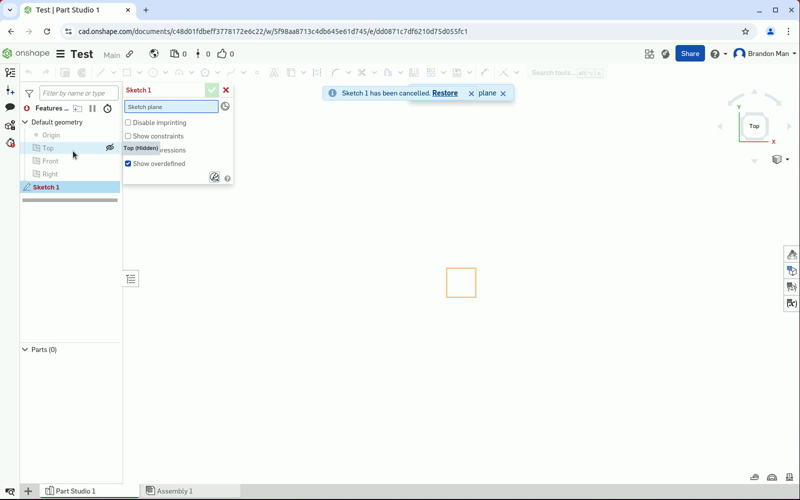
click(73, 150)
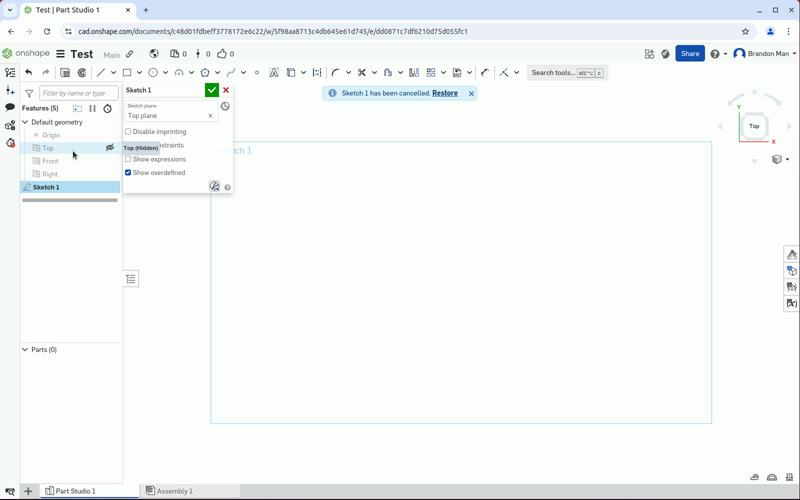
mouse_move(73, 352)
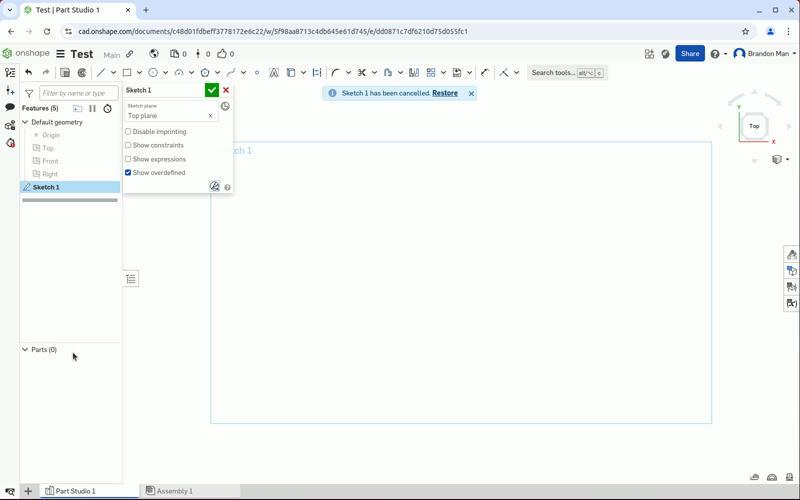
key(y)
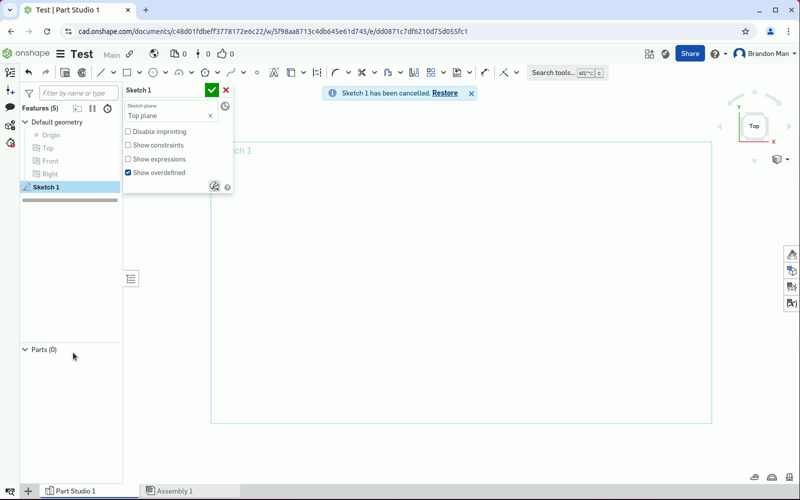
key(l)
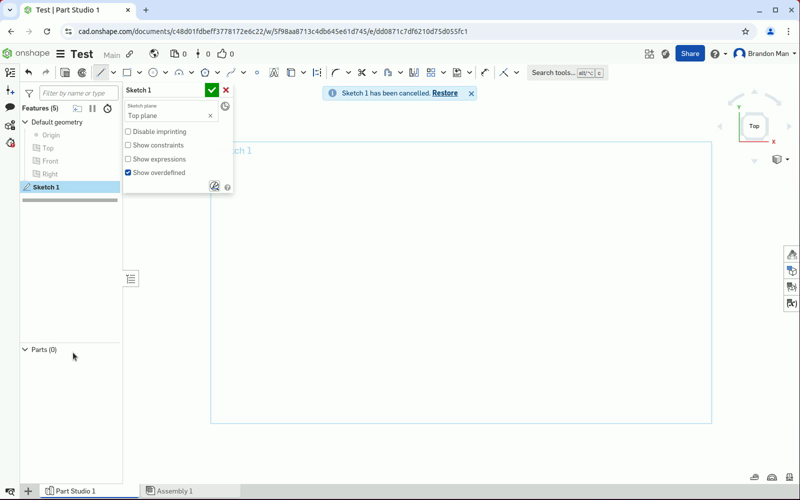
key_down(shift)
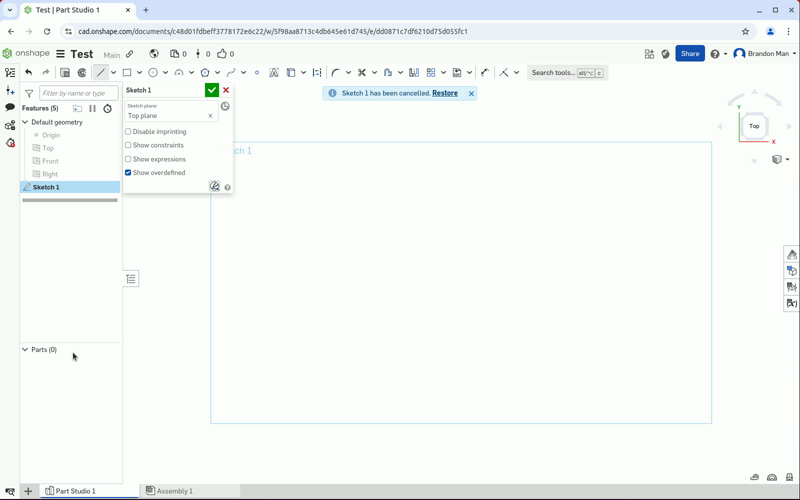
mouse_move(444, 299)
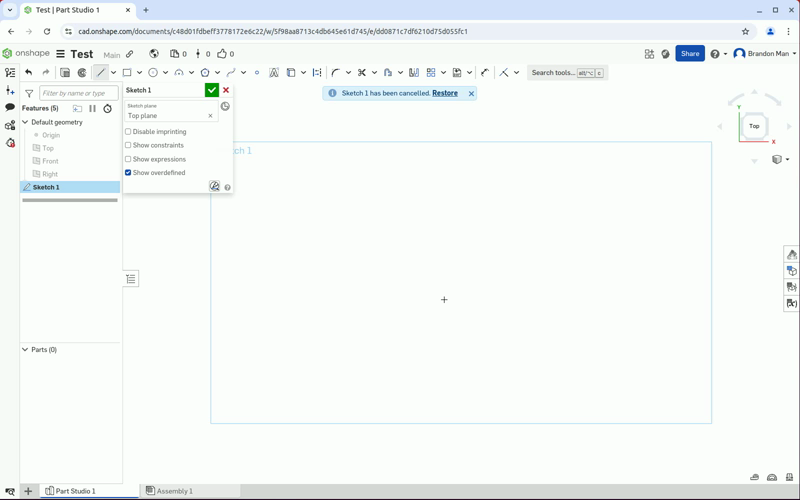
click(444, 299)
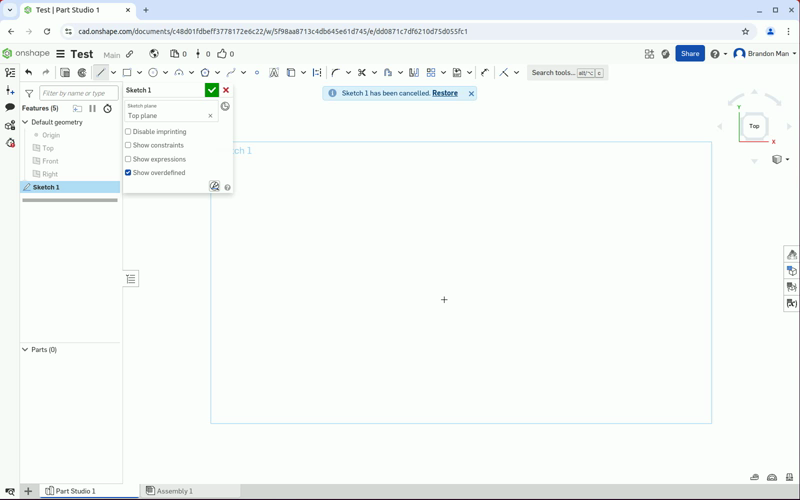
key_up(shift)
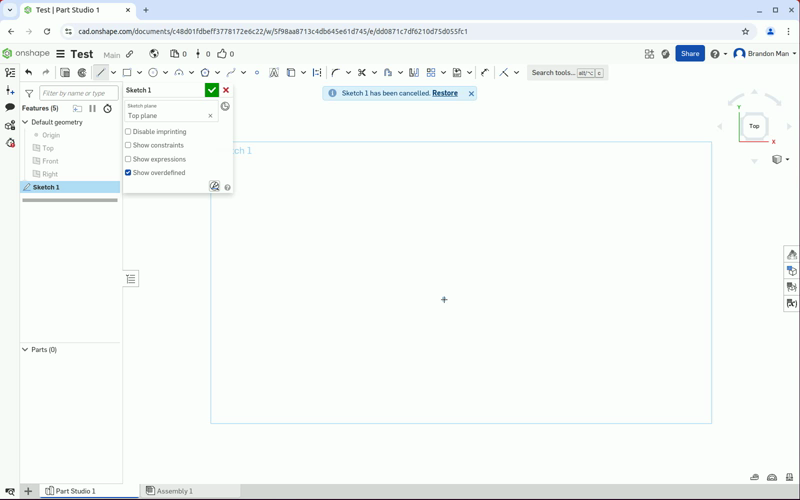
key_down(shift)
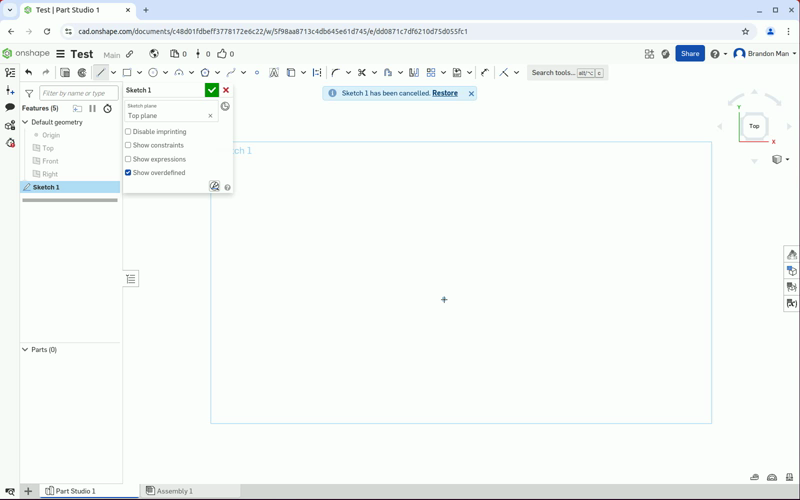
mouse_move(474, 299)
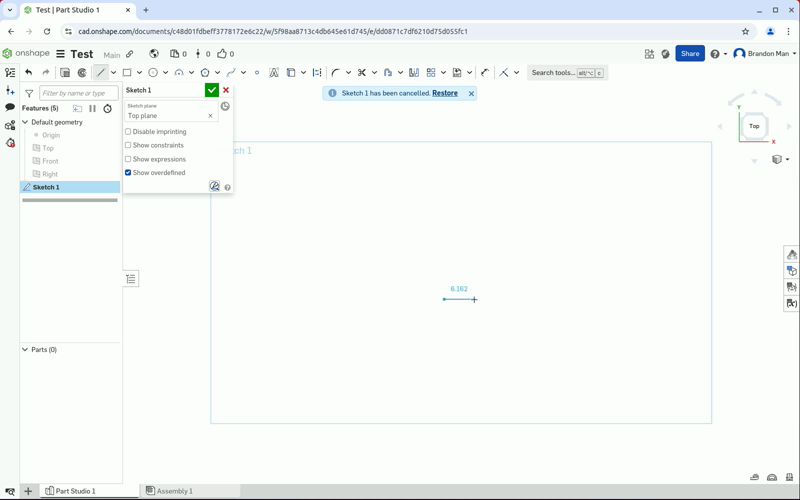
mouse_move(461, 299)
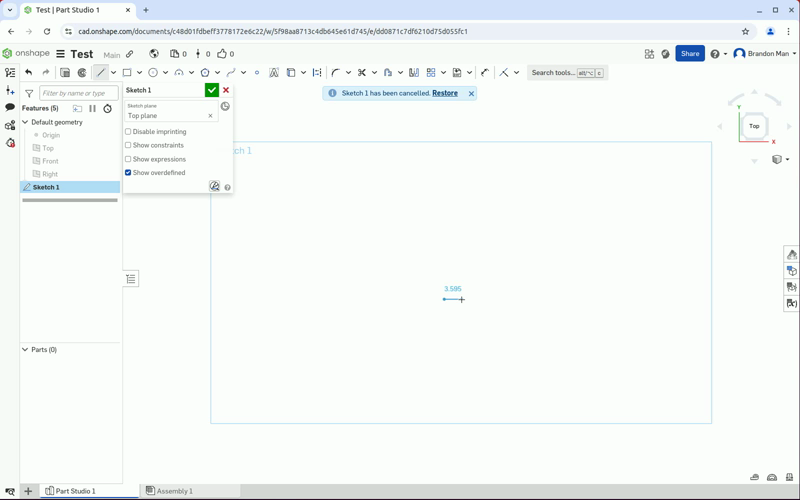
click(461, 299)
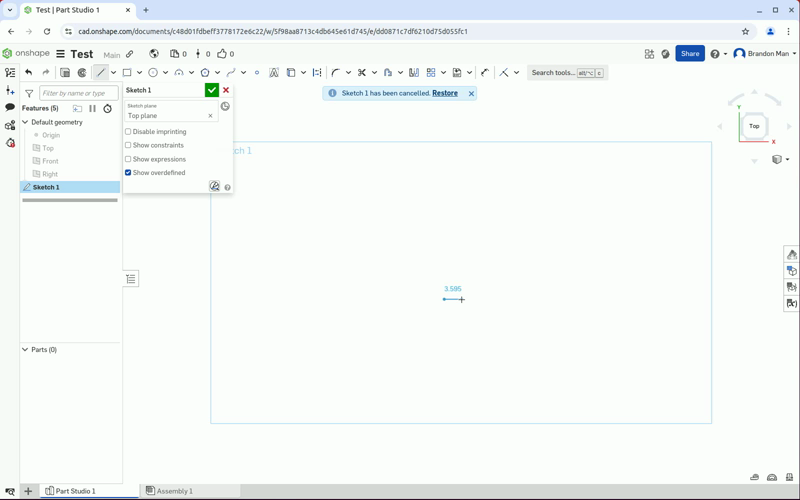
key_up(shift)
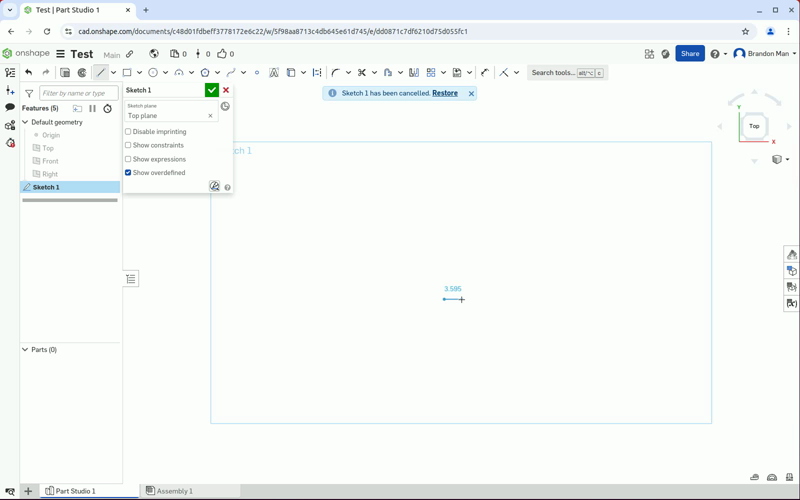
key(esc)
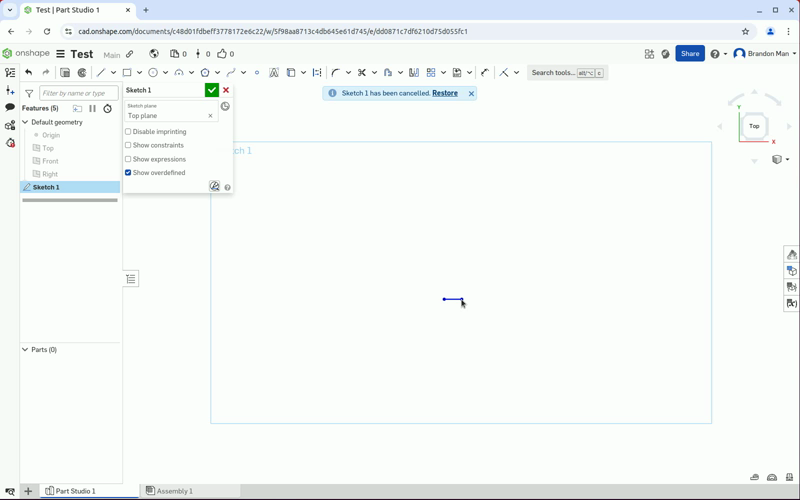
key(a)
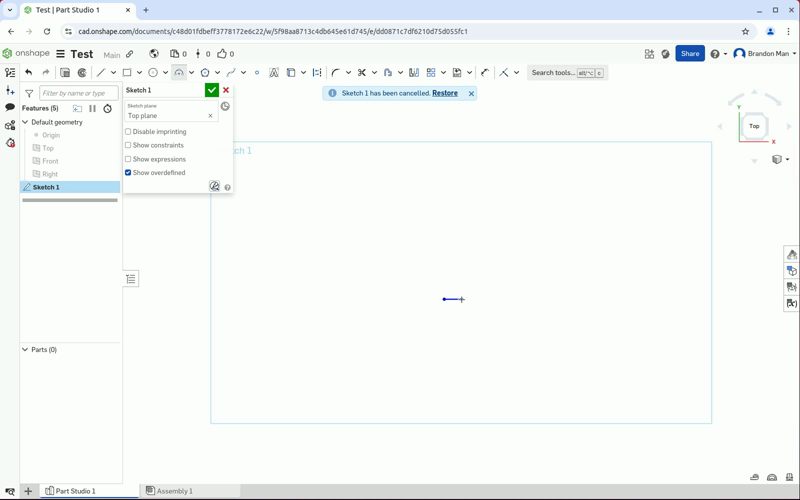
mouse_move(461, 299)
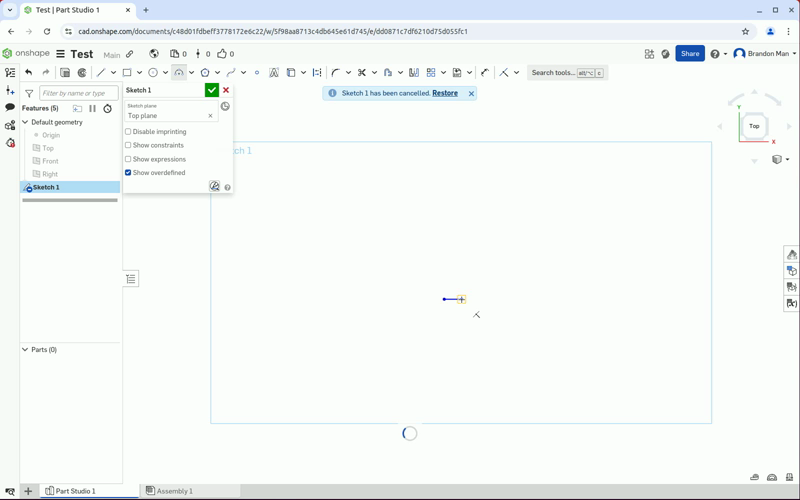
click(461, 299)
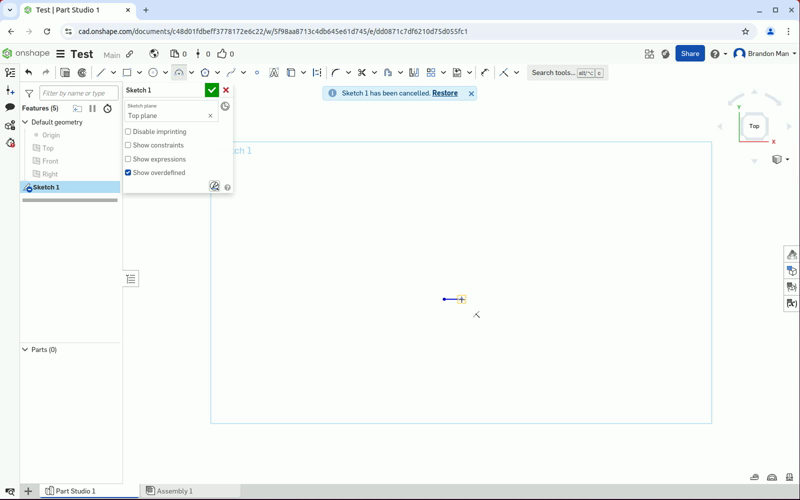
key_down(shift)
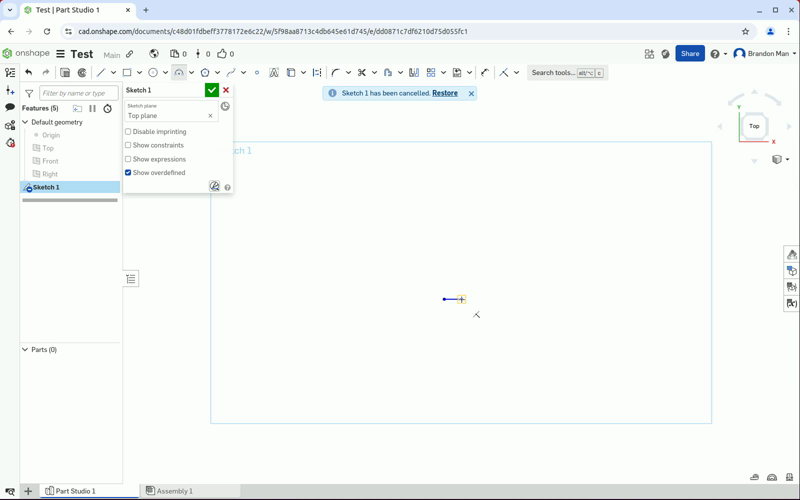
mouse_move(444, 282)
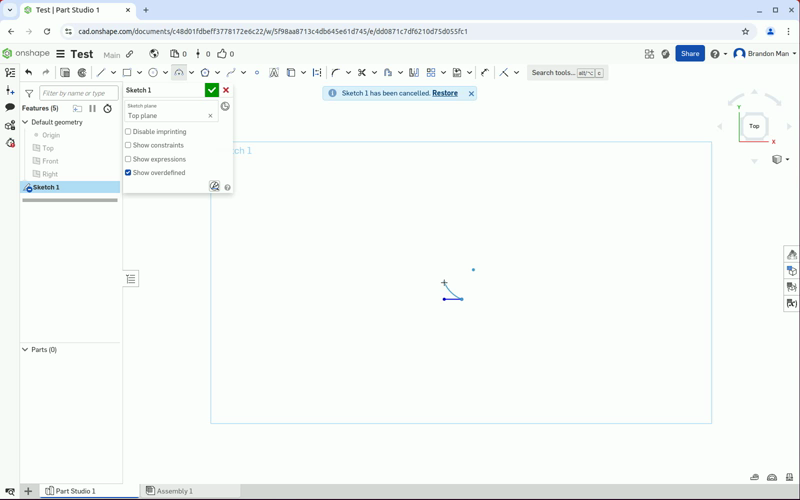
click(444, 282)
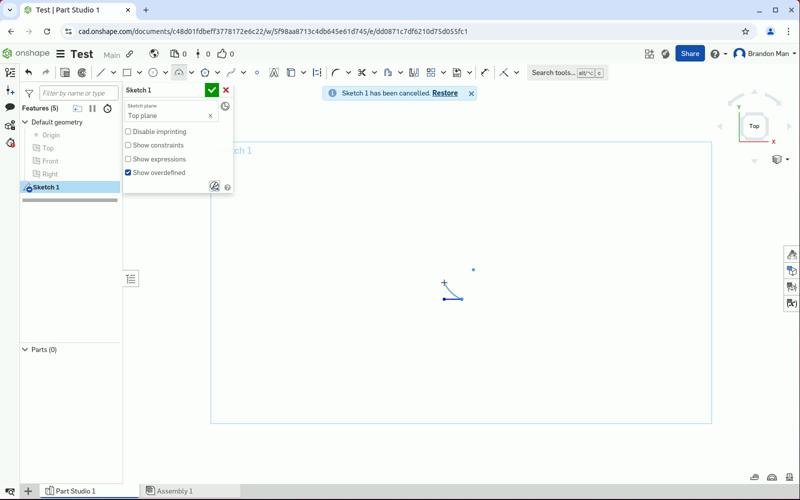
mouse_move(449, 294)
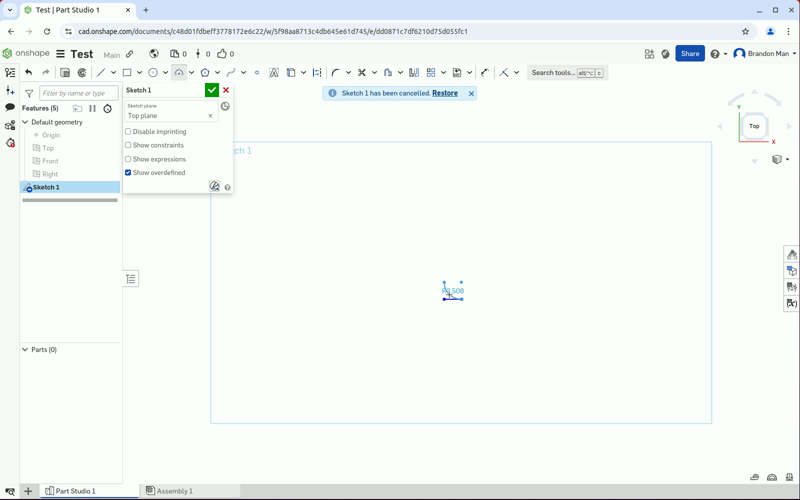
click(449, 294)
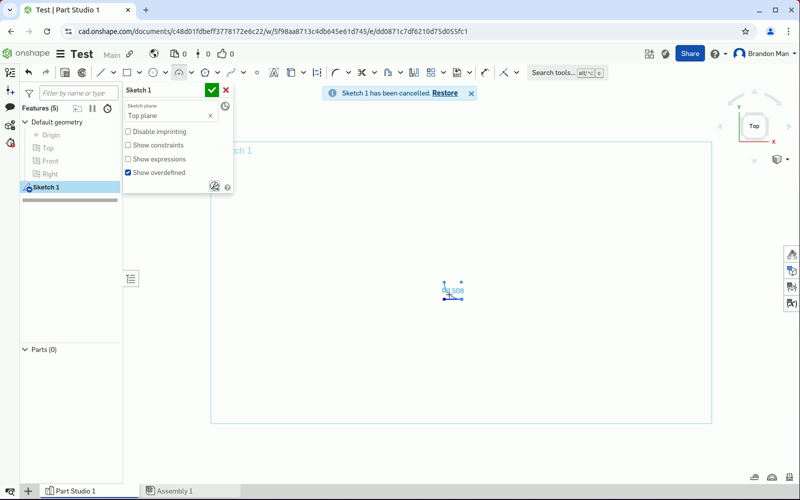
key_up(shift)
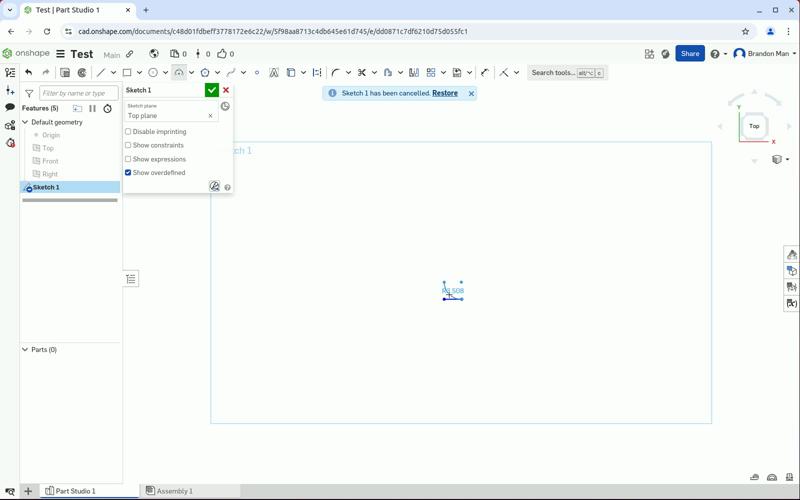
key(esc)
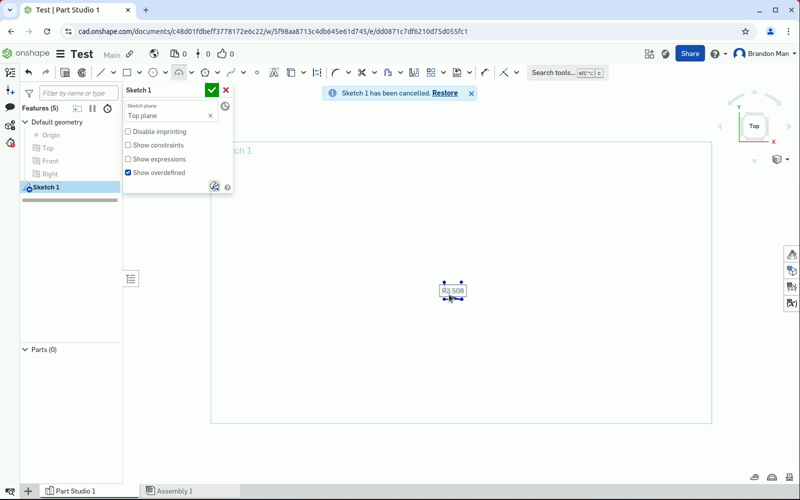
key(l)
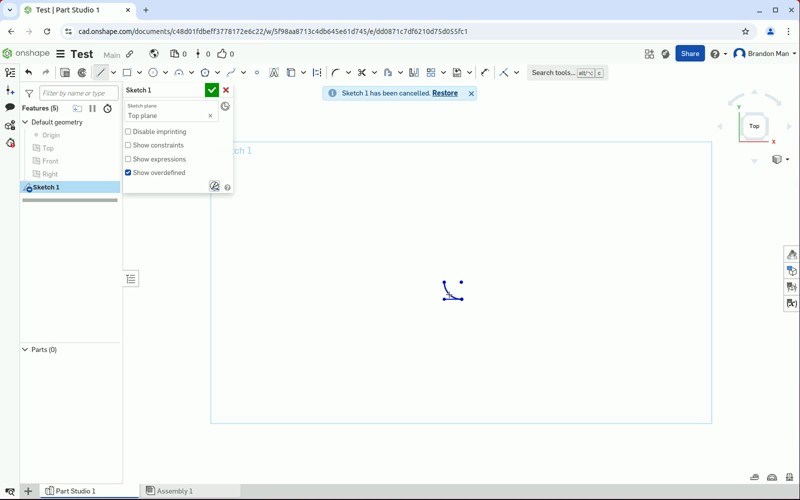
mouse_move(444, 282)
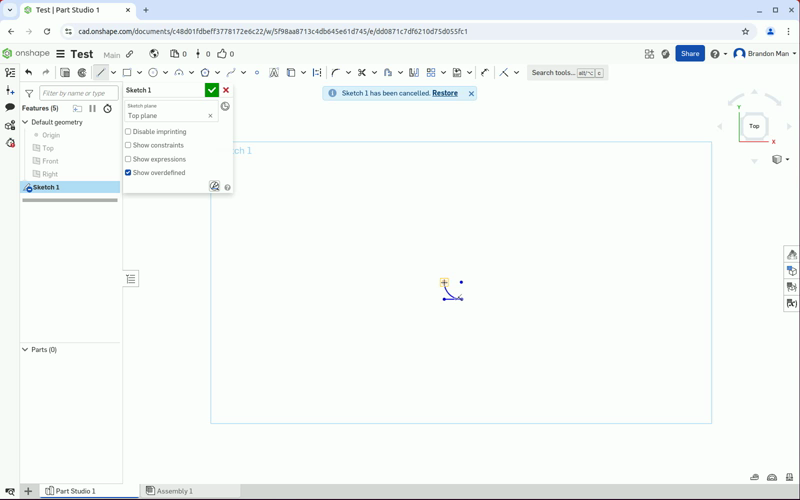
click(444, 282)
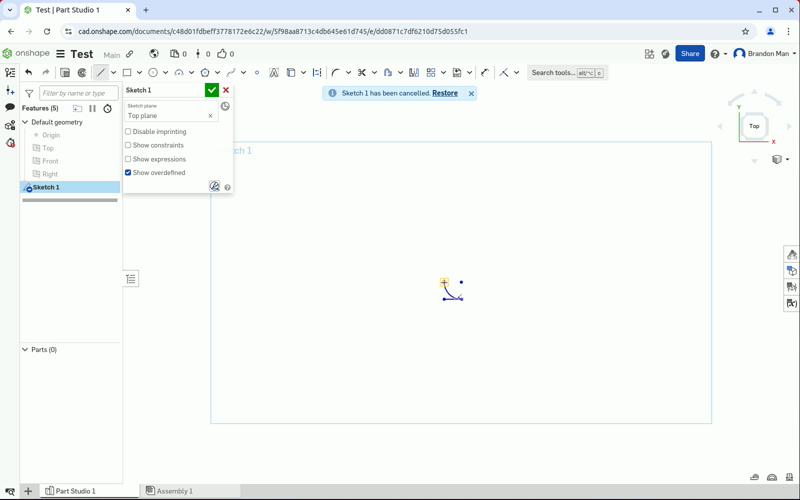
mouse_move(474, 282)
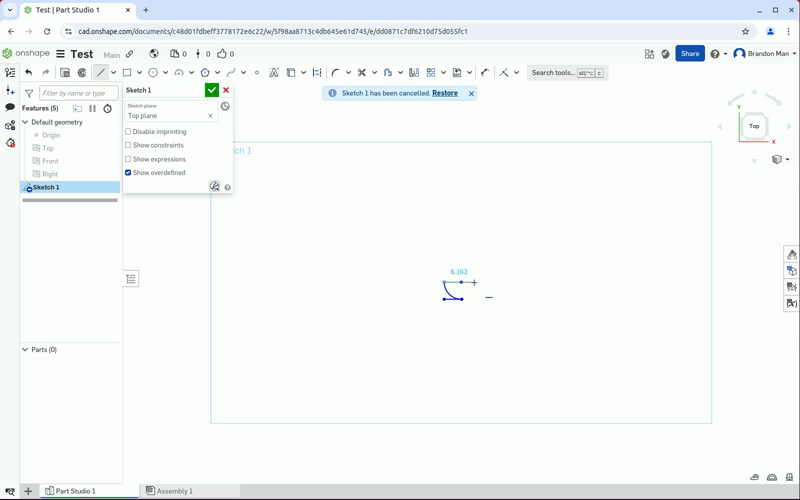
key_down(shift)
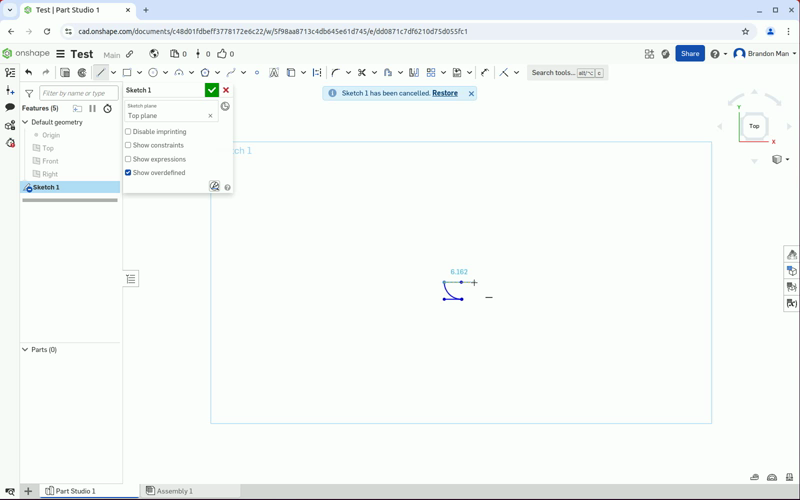
mouse_move(444, 299)
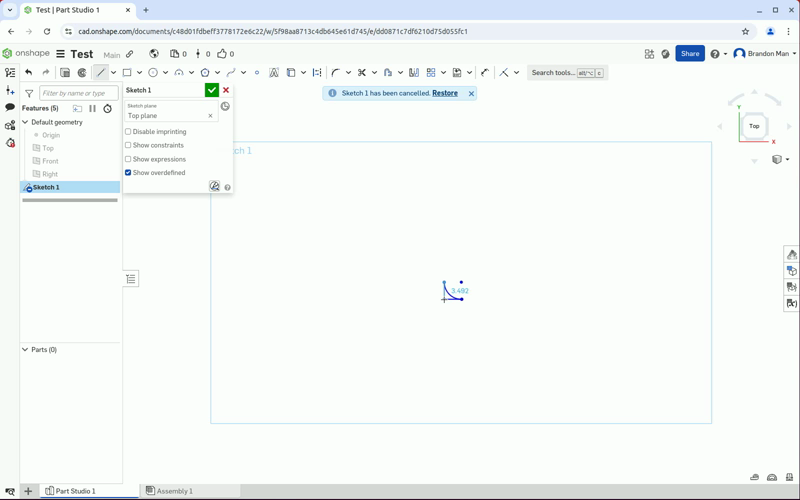
key_up(shift)
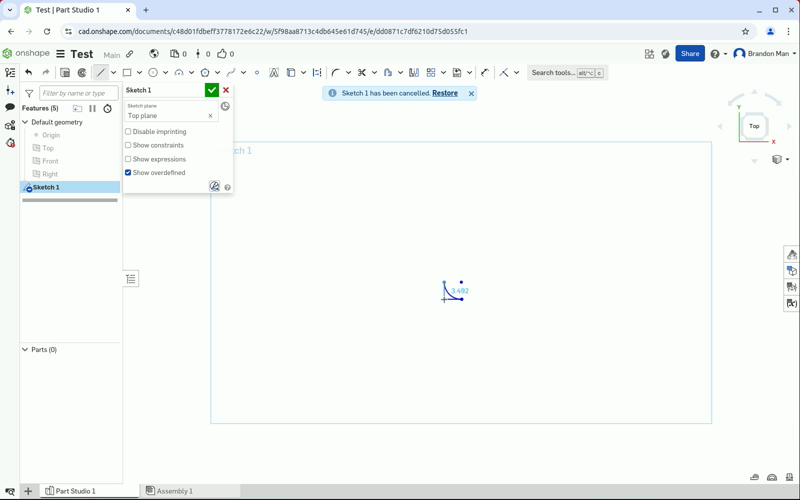
click(444, 299)
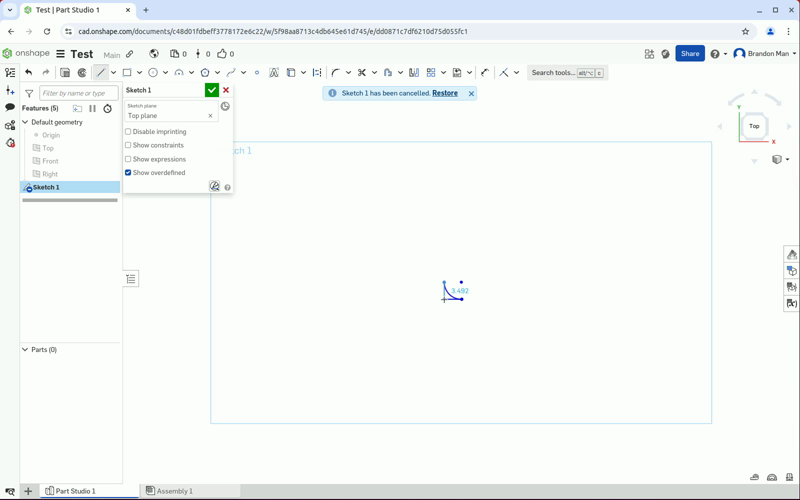
key(esc)
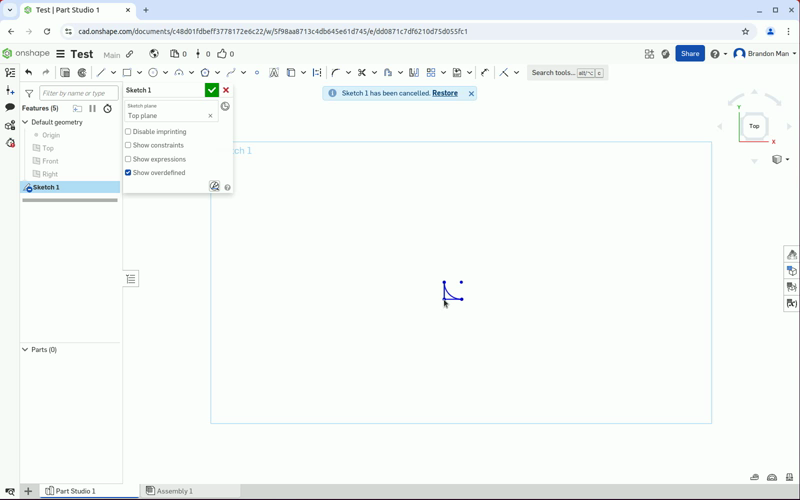
mouse_move(446, 298)
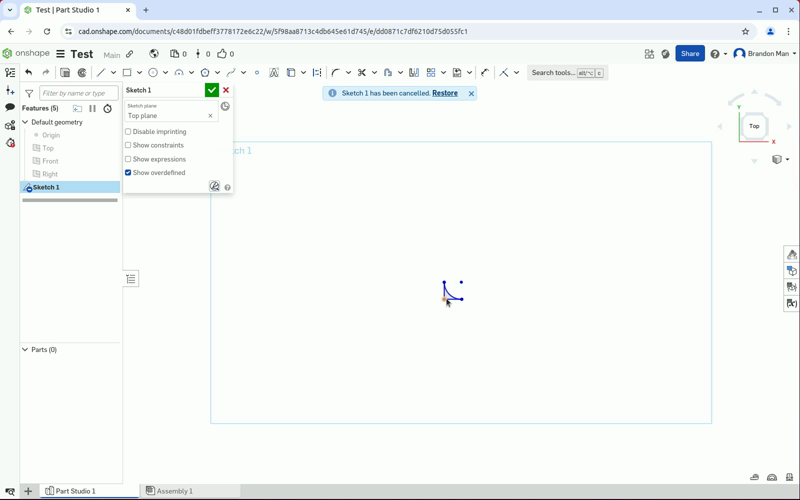
scroll(6)
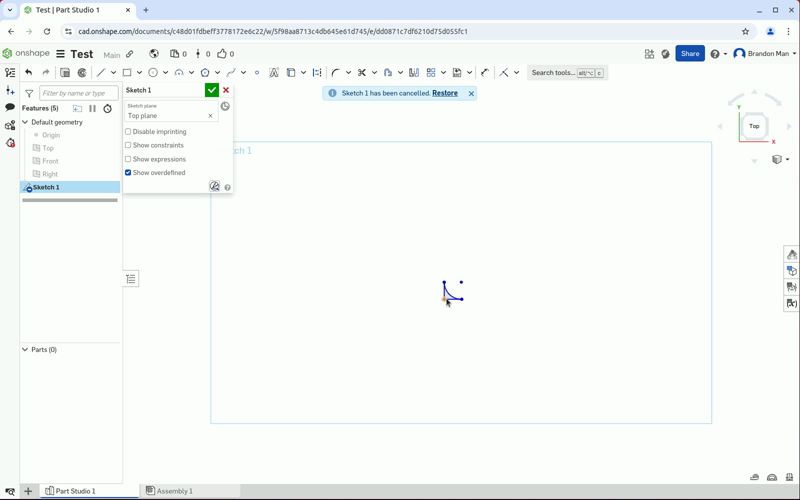
scroll(6)
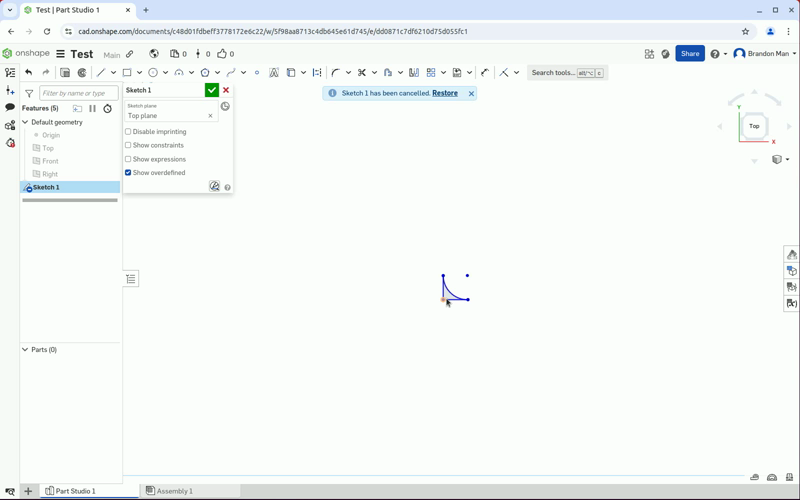
scroll(6)
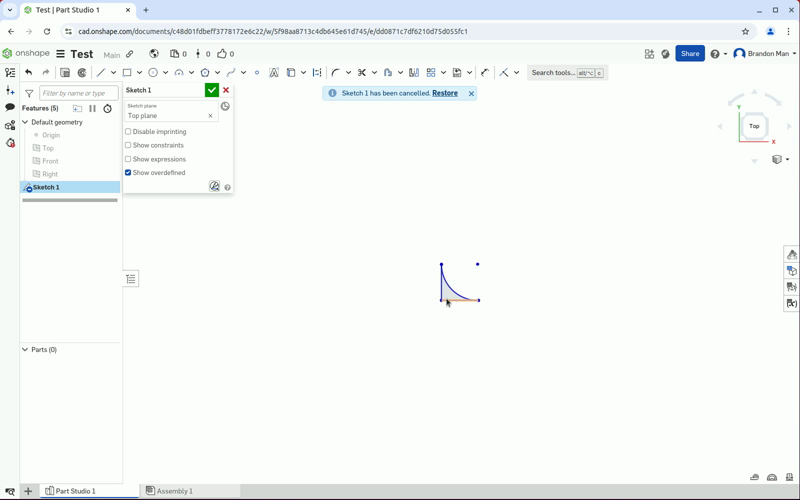
scroll(6)
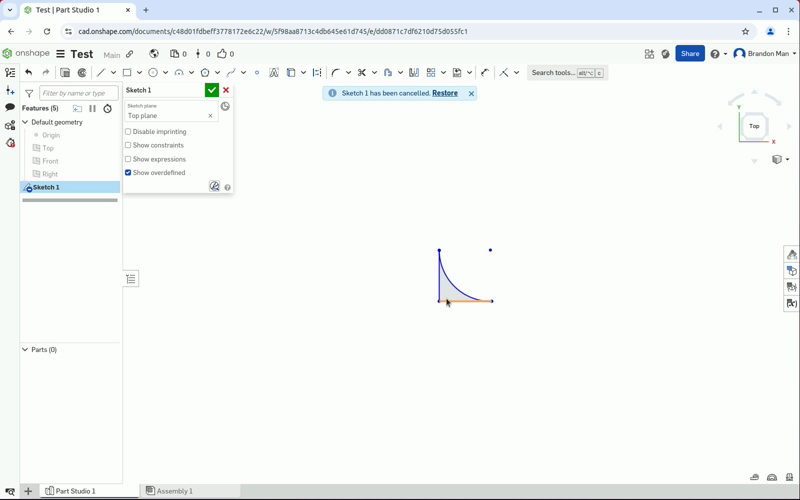
scroll(6)
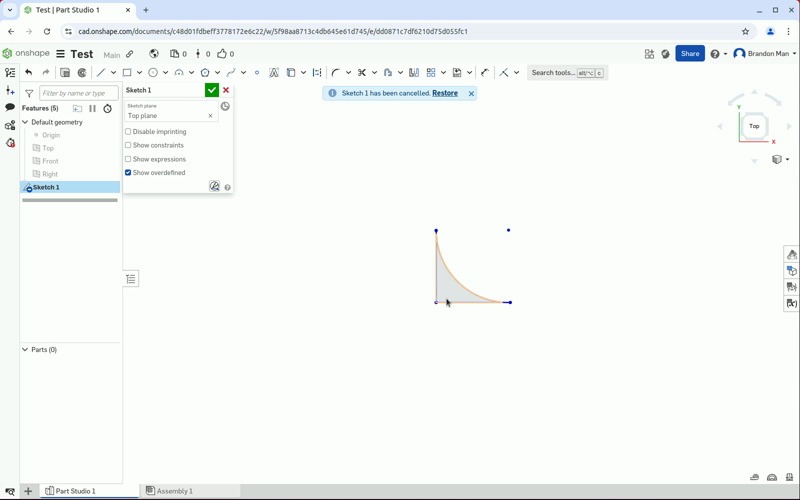
scroll(6)
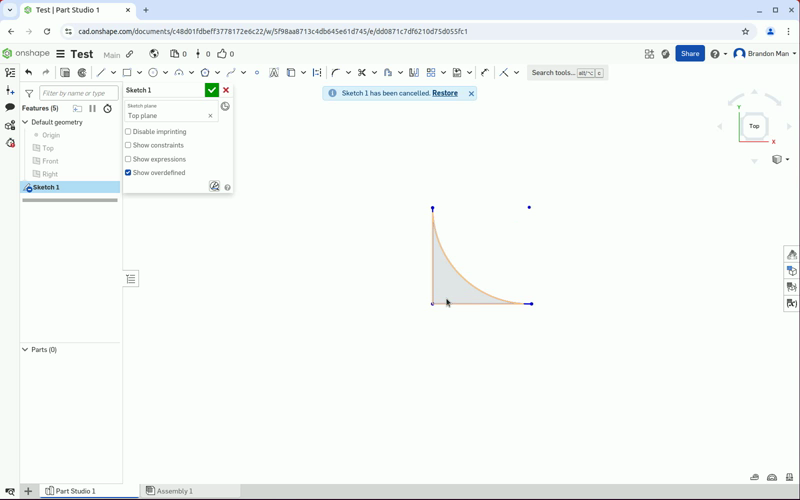
scroll(6)
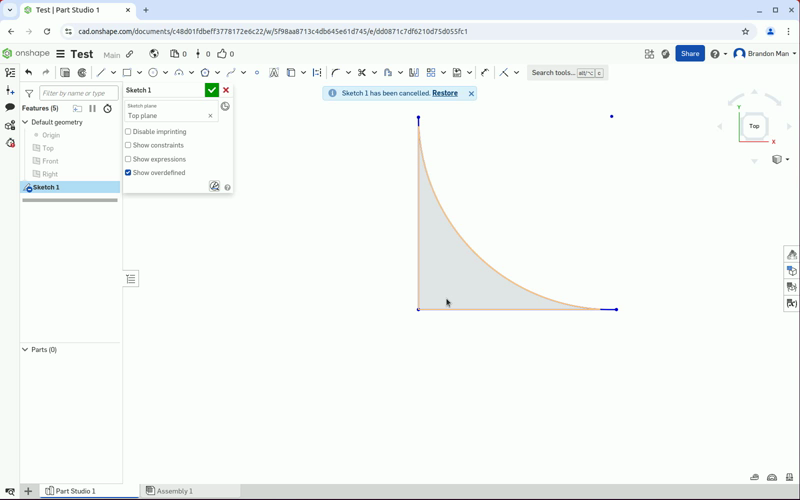
click(446, 298)
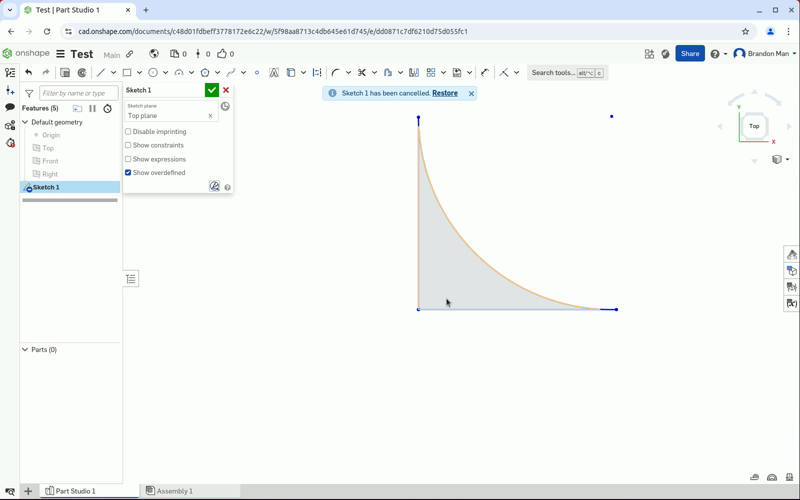
scroll(-6)
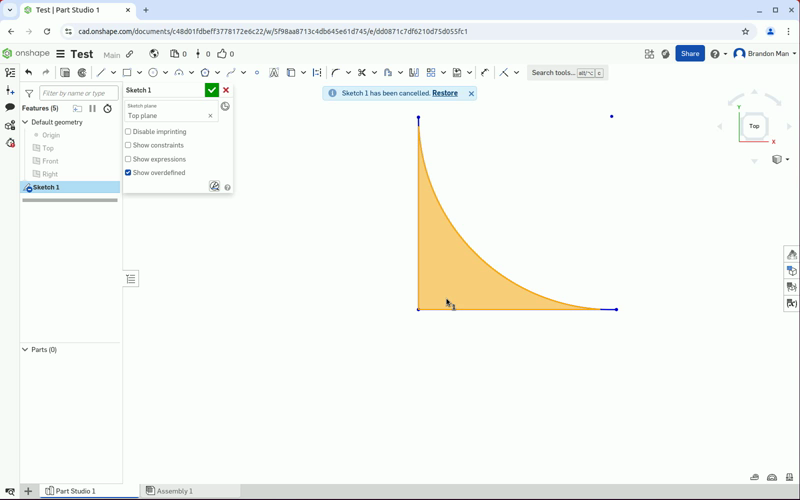
scroll(-6)
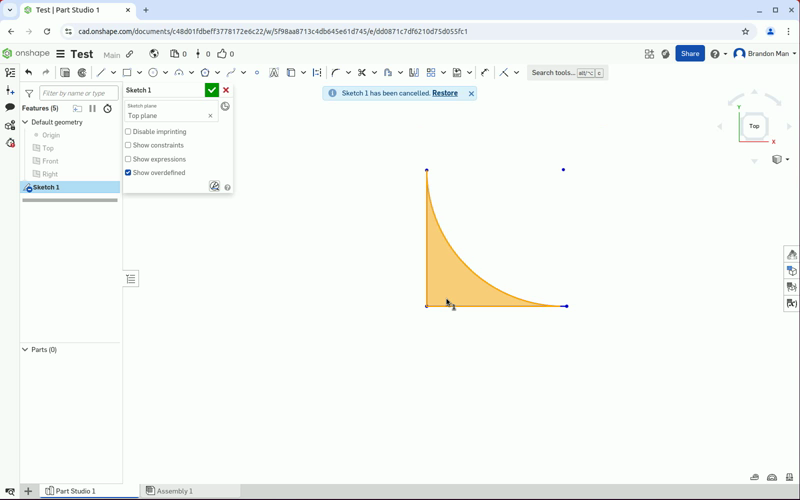
scroll(-6)
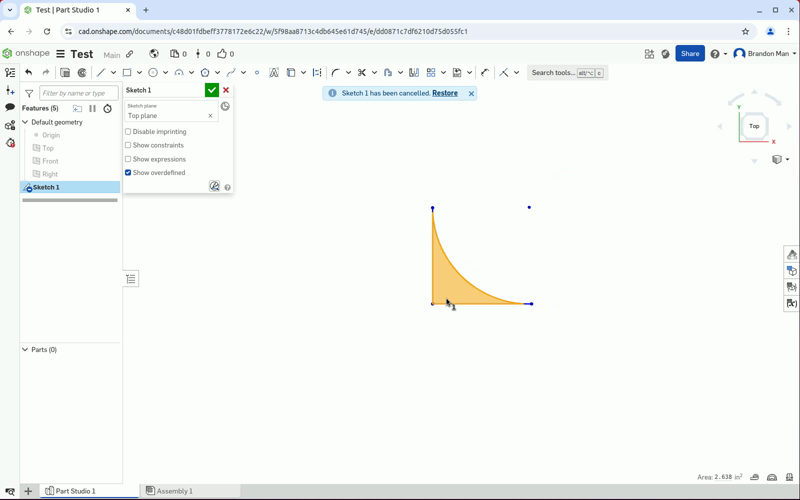
scroll(-6)
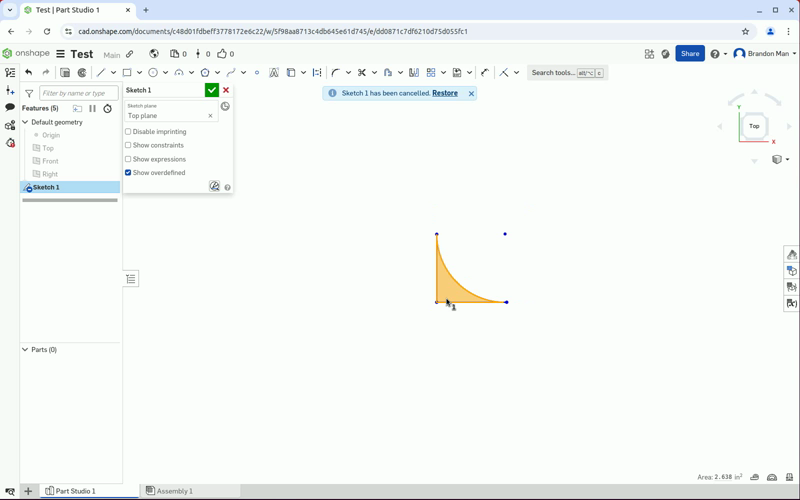
scroll(-6)
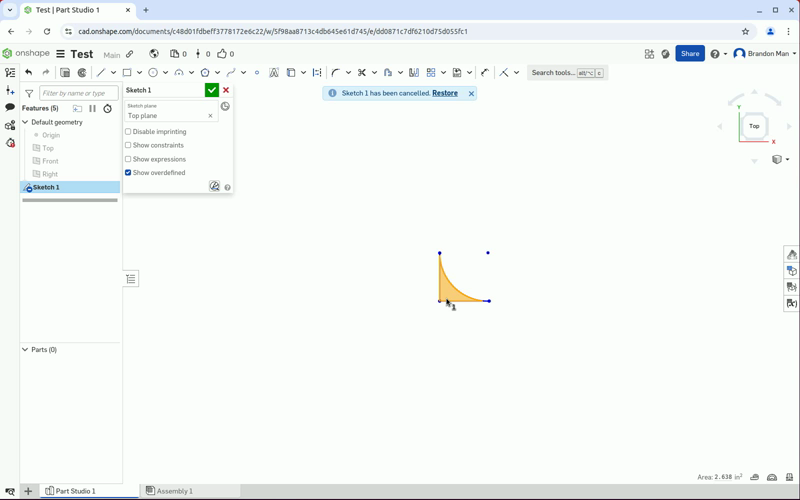
scroll(-6)
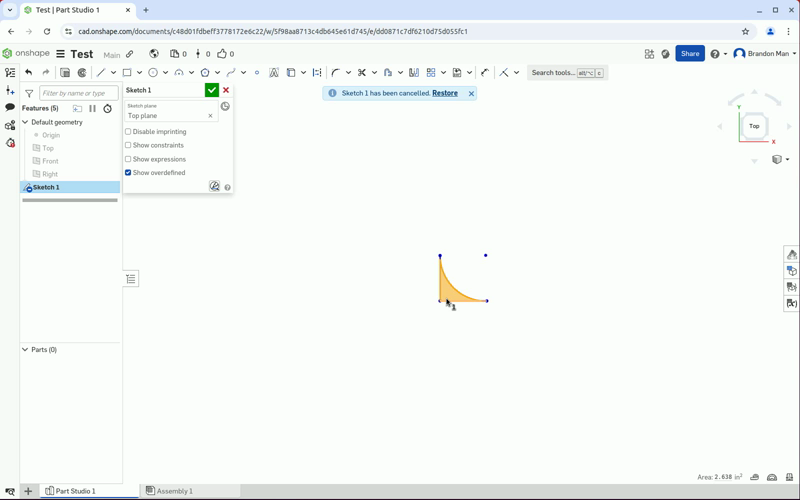
scroll(-6)
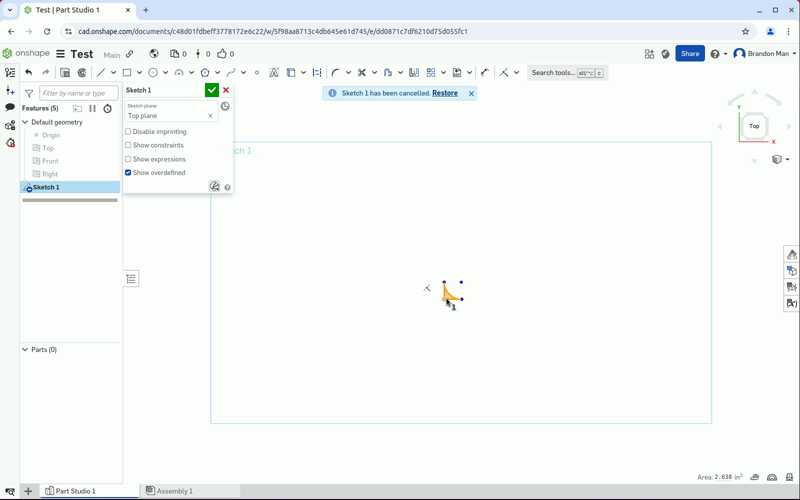
mouse_move(73, 352)
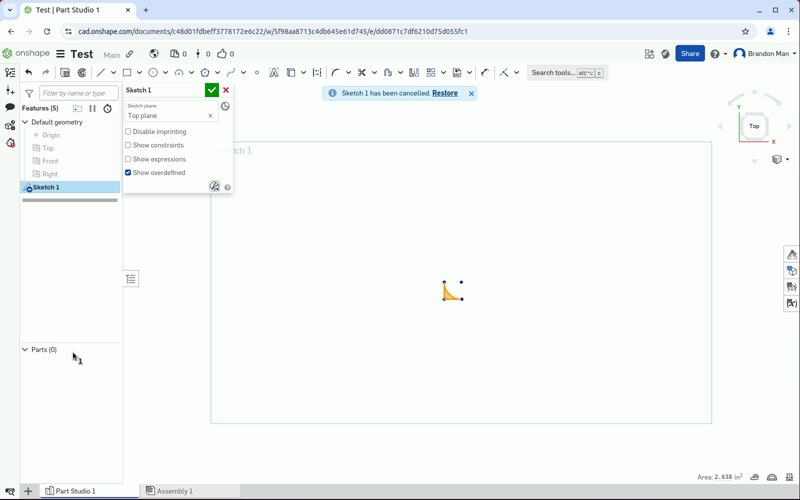
key(shift+y)
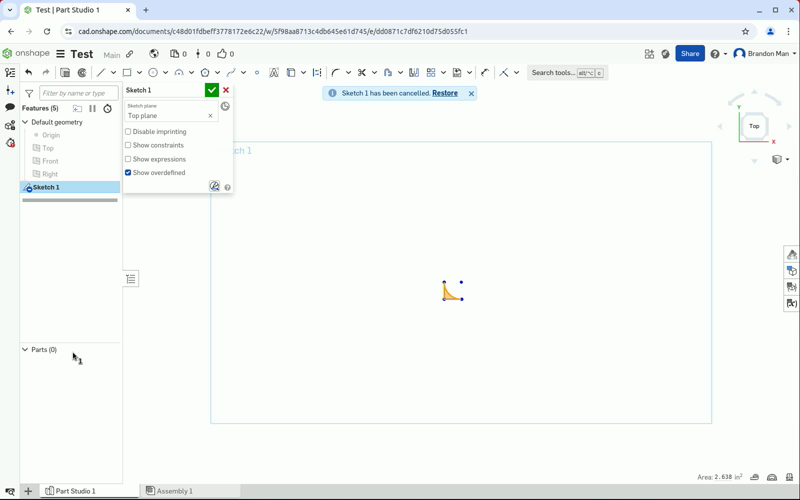
key(shift+e)
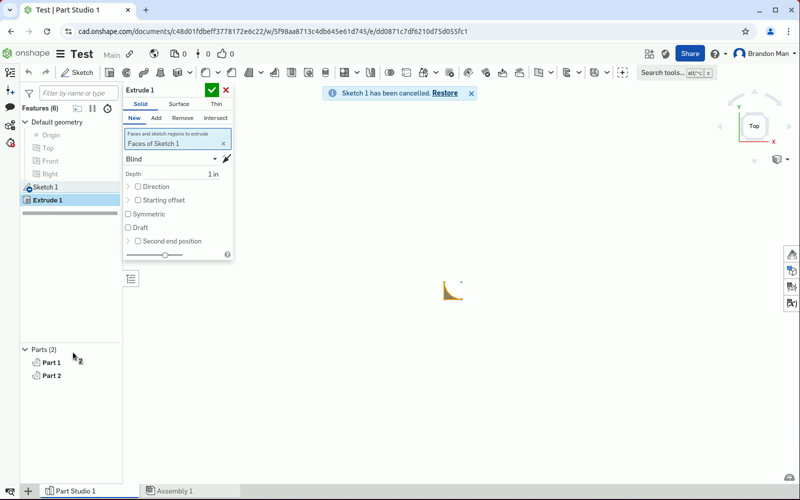
mouse_move(143, 106)
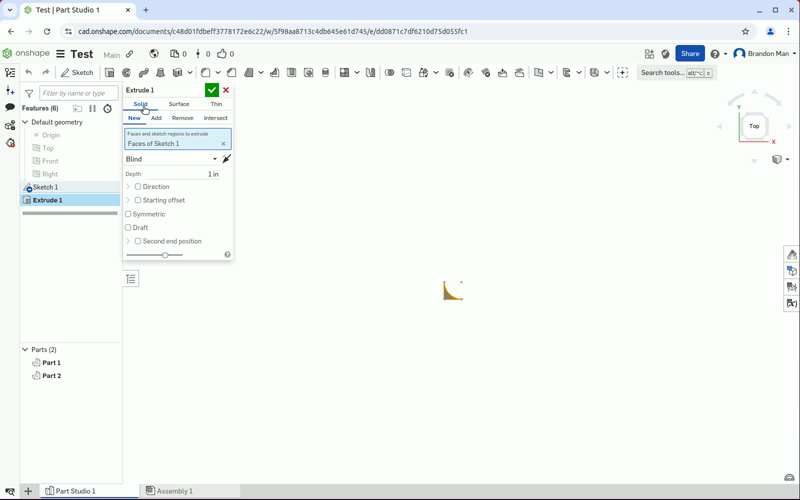
click(143, 106)
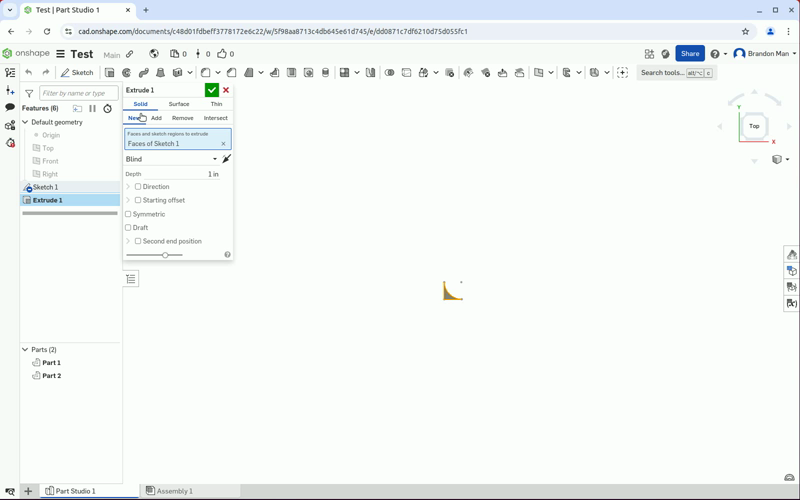
mouse_move(137, 120)
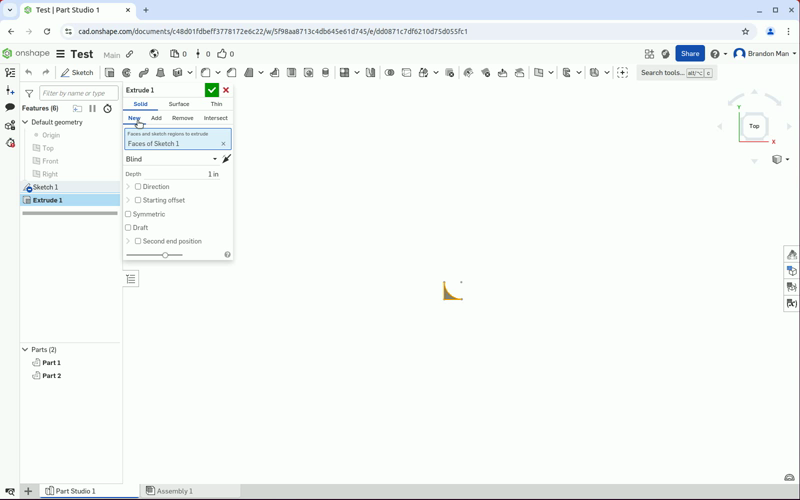
click(137, 120)
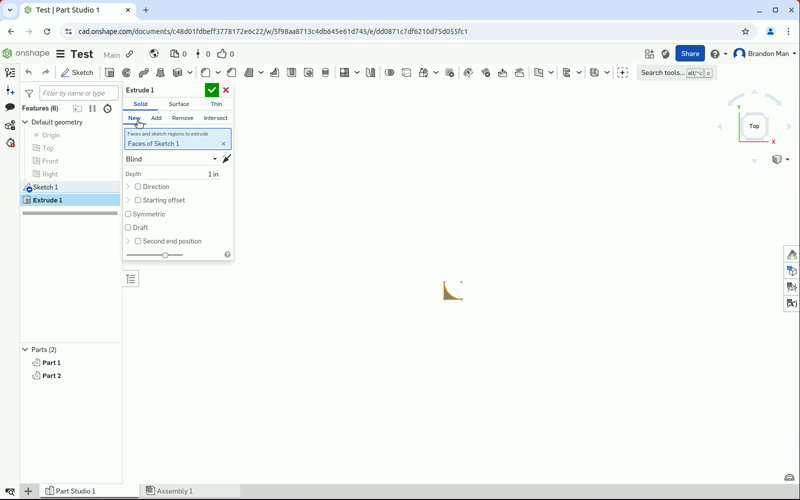
key(tab, 4)
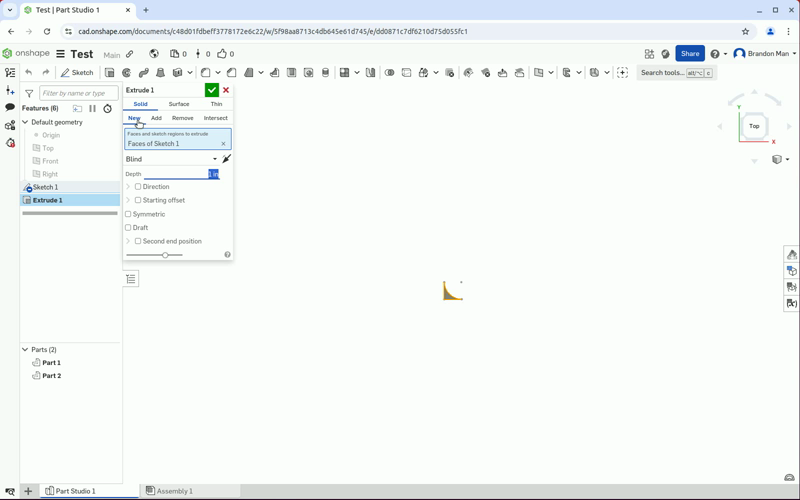
text(23.108)
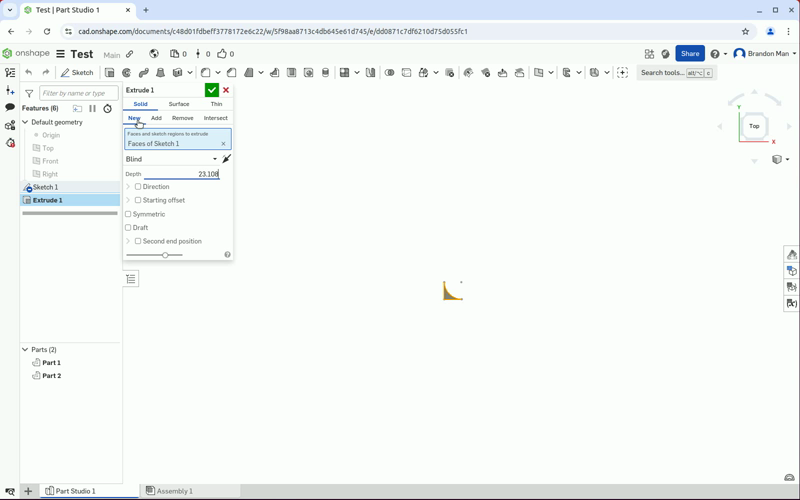
key(enter)
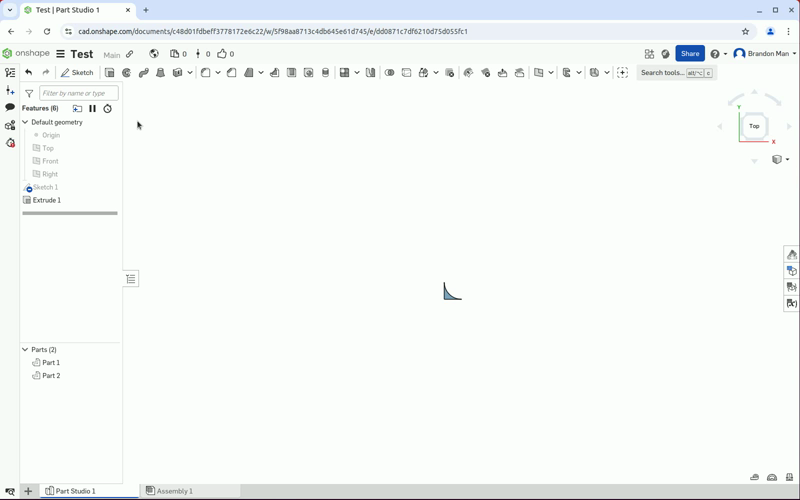
key(shift+h)
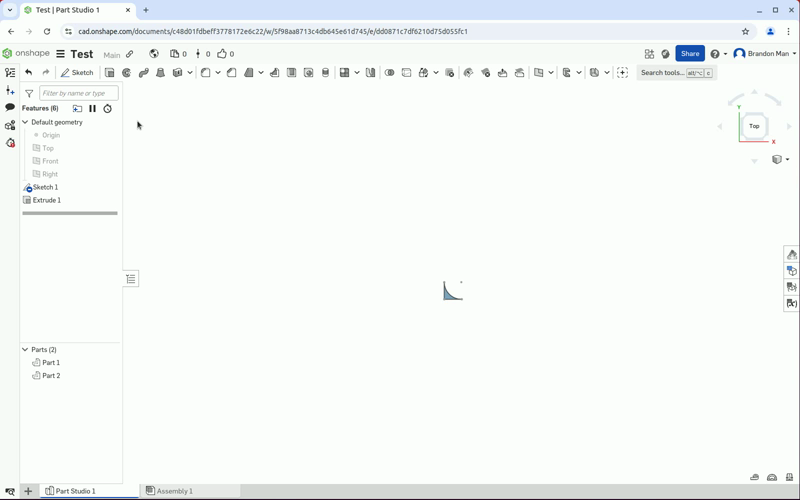
key(shift+h)
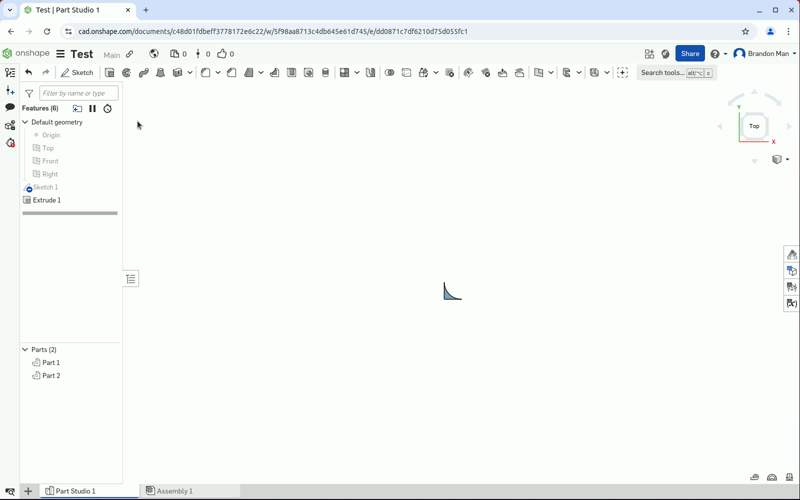
mouse_move(73, 189)
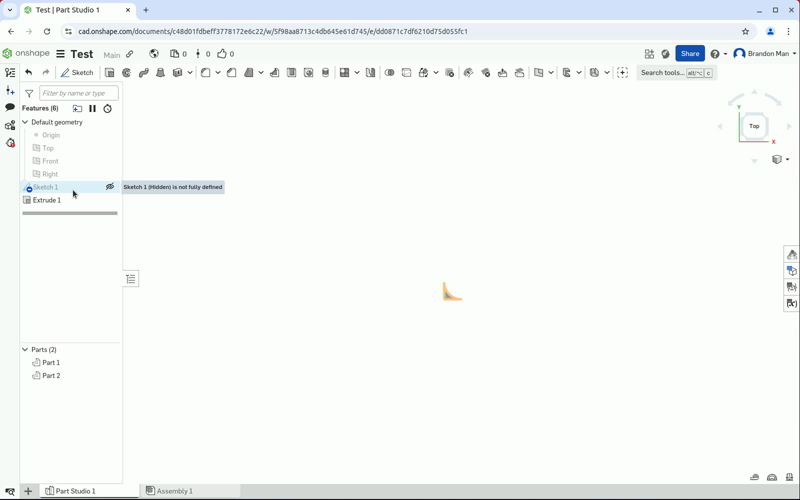
click(73, 189)
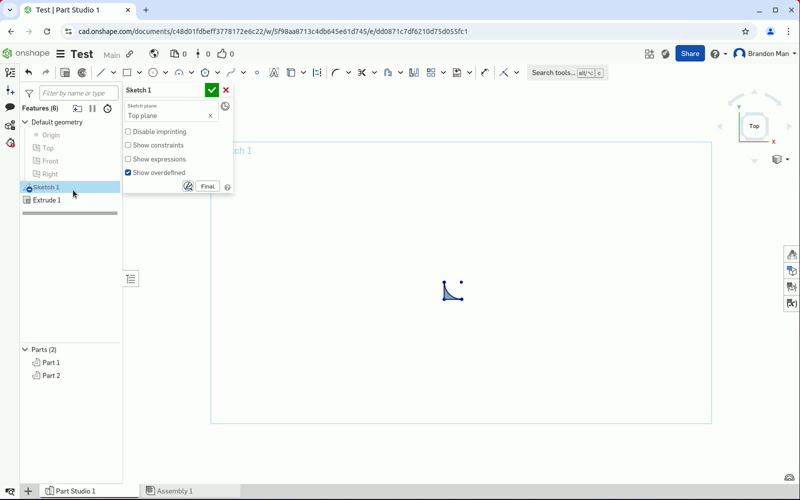
mouse_move(229, 92)
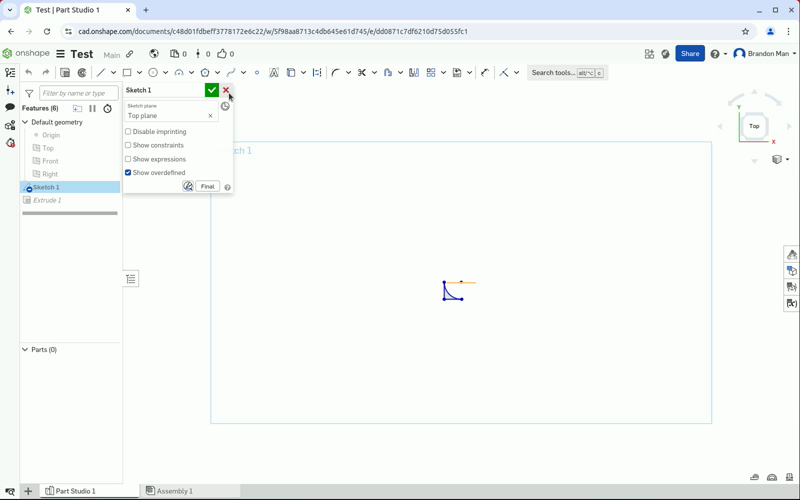
click(229, 92)
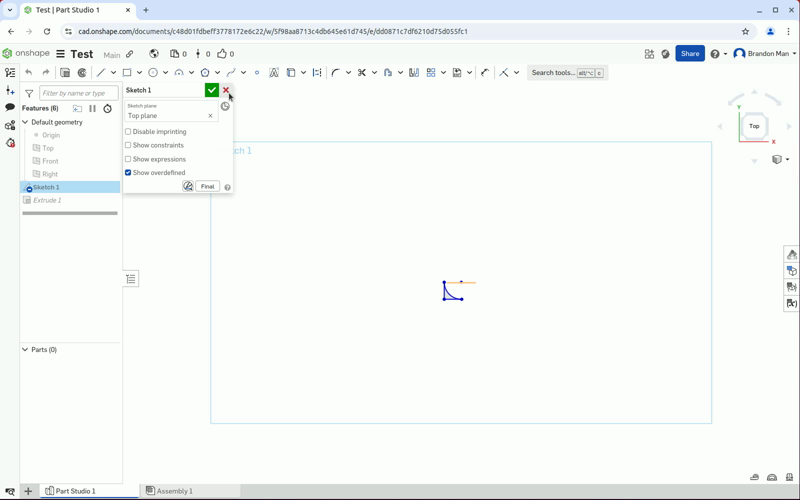
key(shift+s)
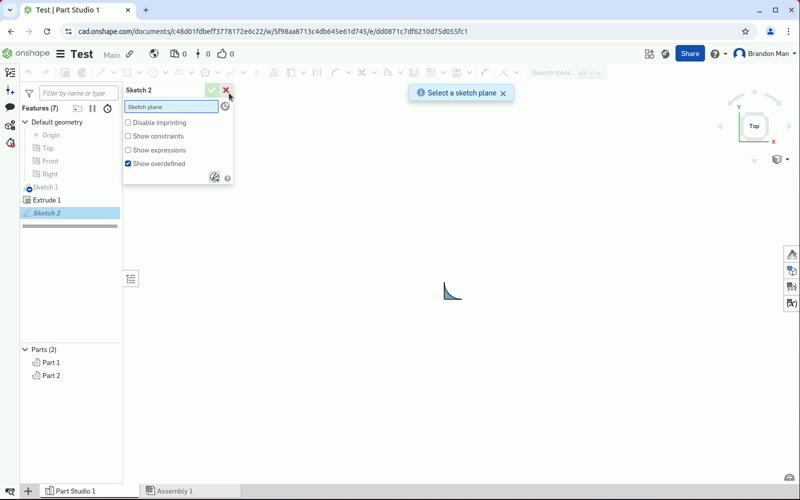
mouse_move(73, 150)
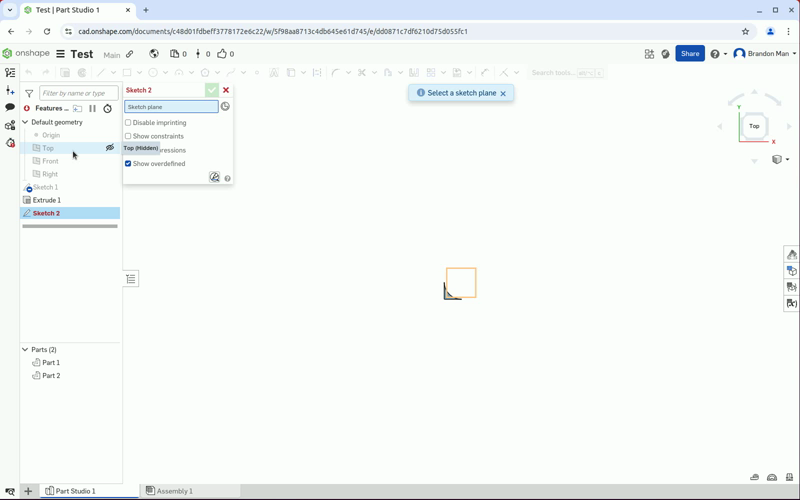
click(73, 150)
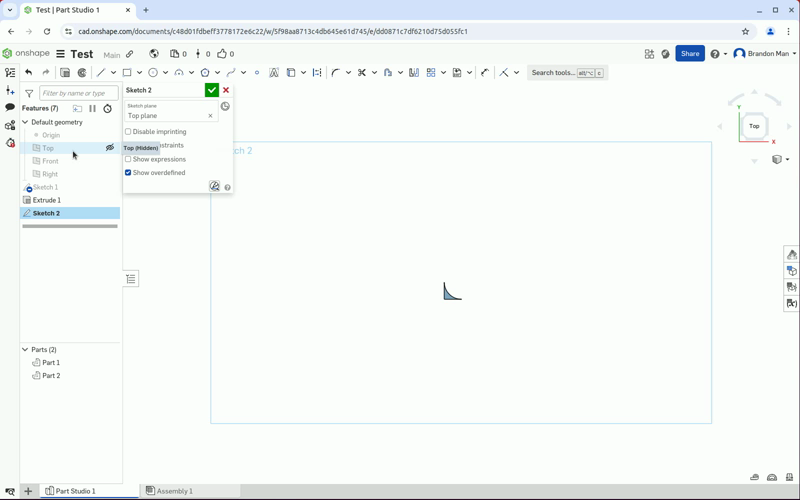
mouse_move(73, 352)
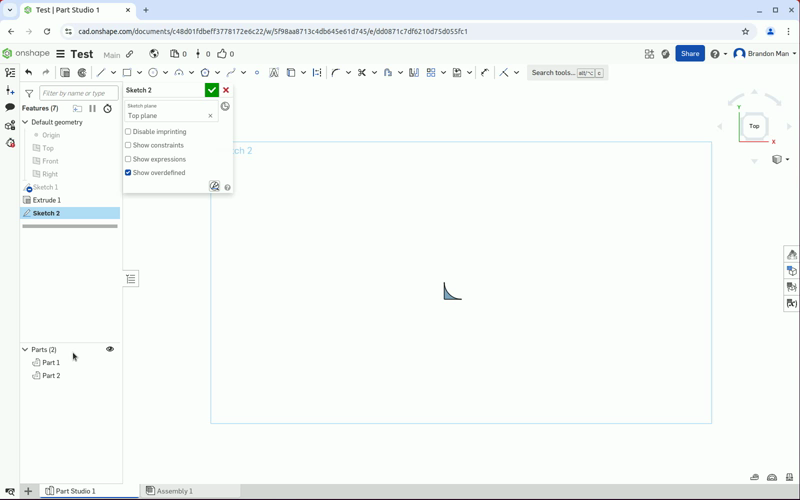
key(y)
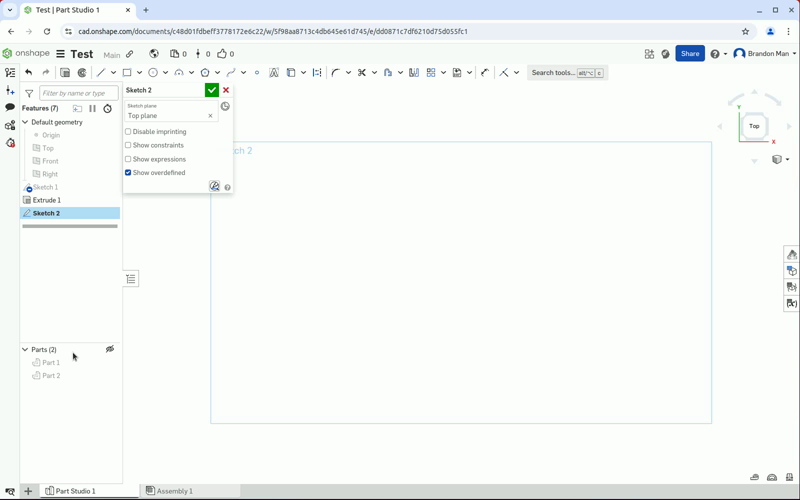
key(l)
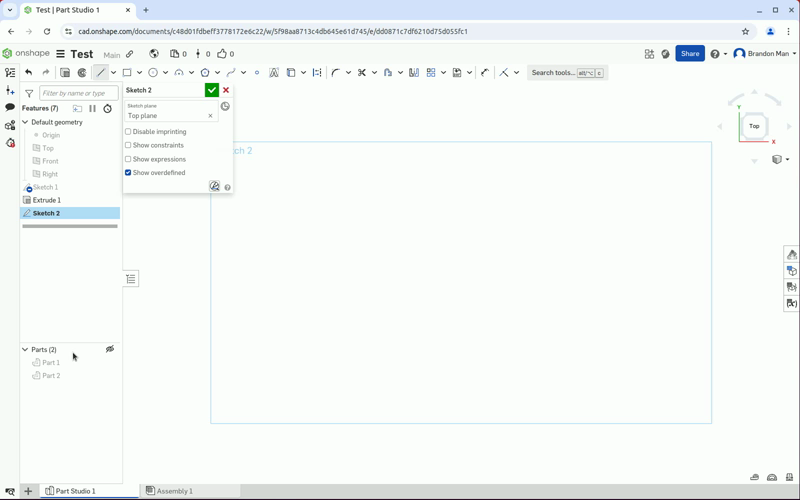
key_down(shift)
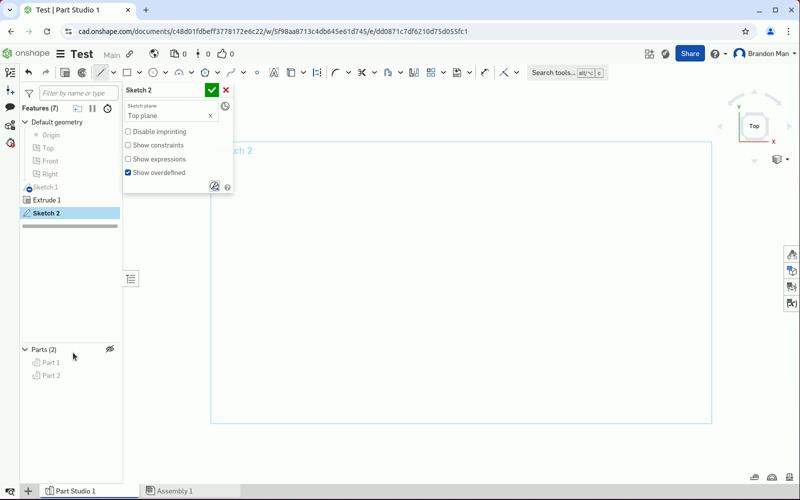
mouse_move(460, 299)
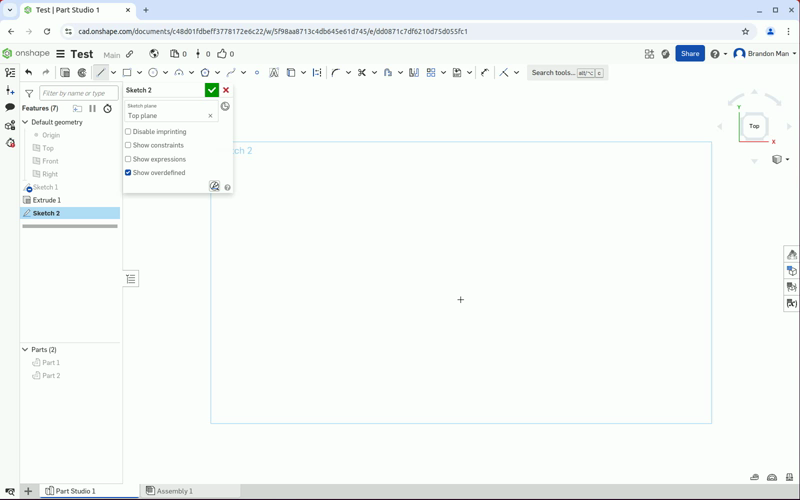
click(460, 299)
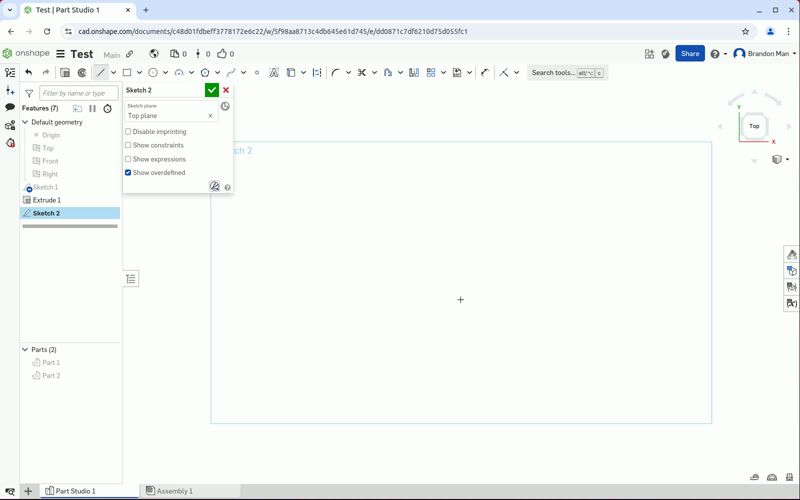
key_up(shift)
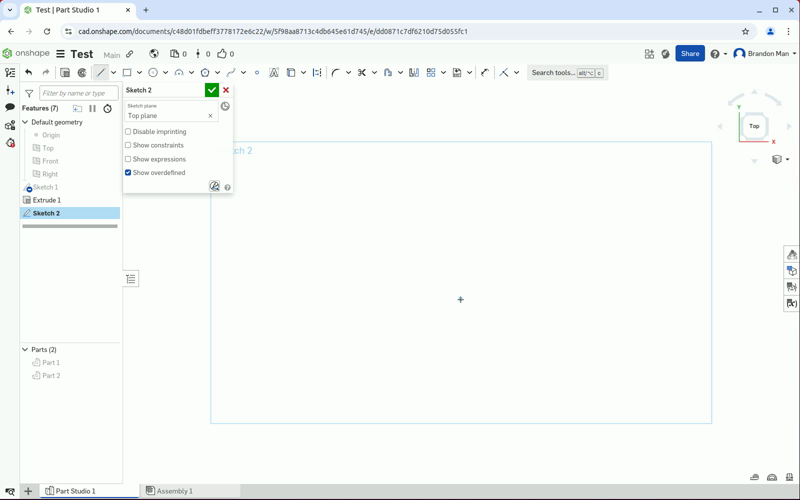
key_down(shift)
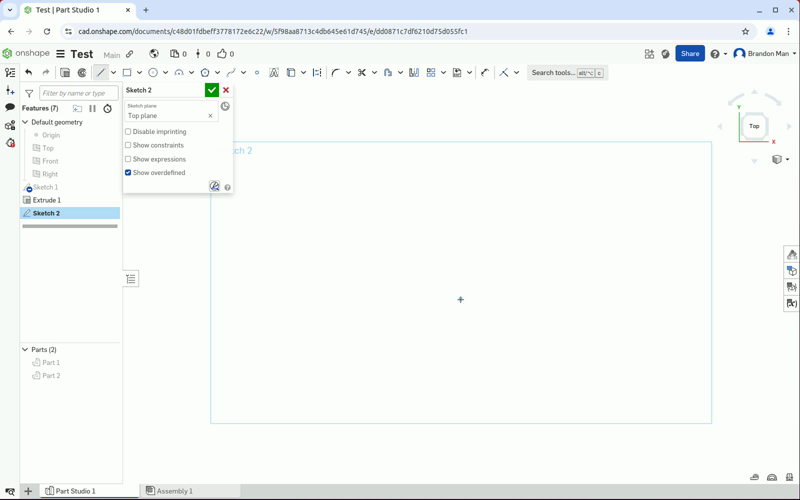
mouse_move(490, 299)
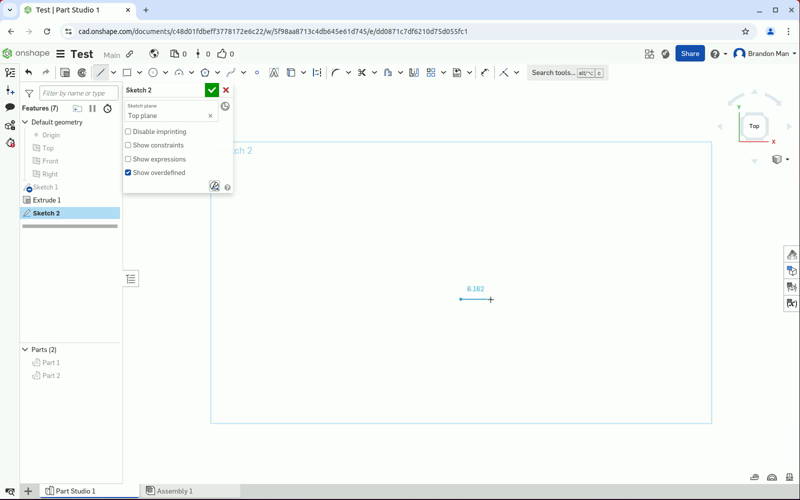
mouse_move(478, 299)
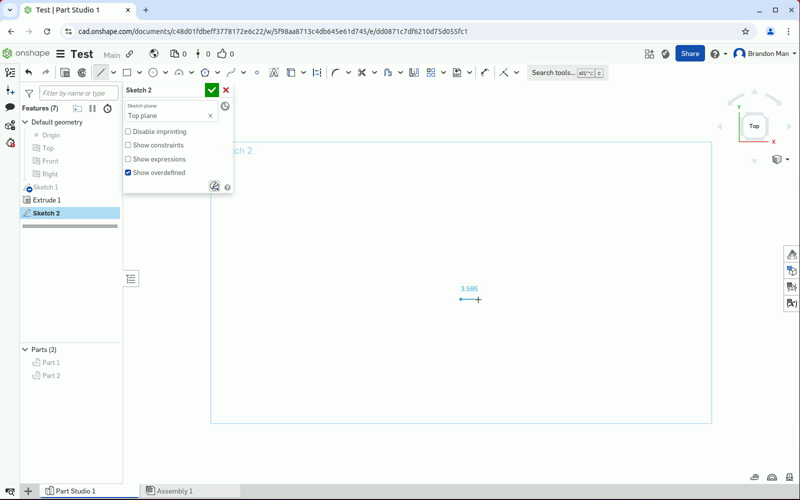
click(478, 299)
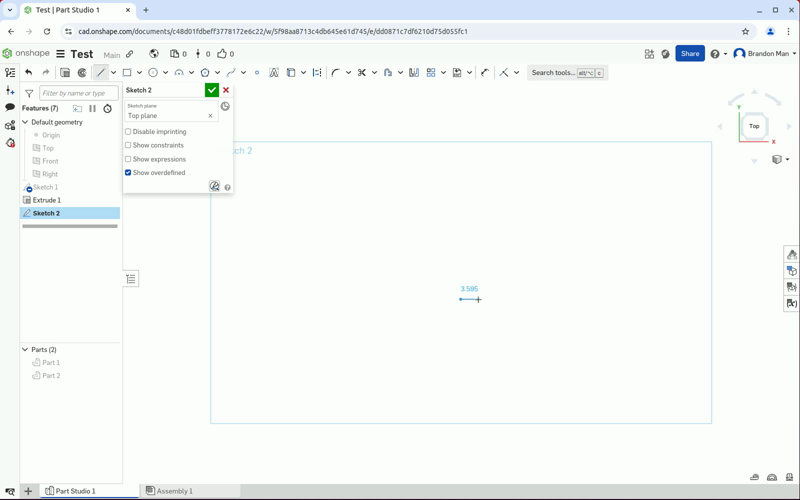
key_up(shift)
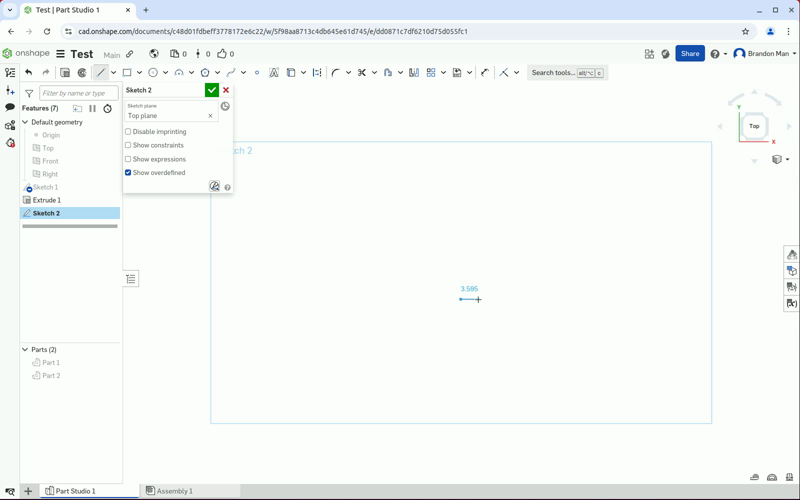
key_down(shift)
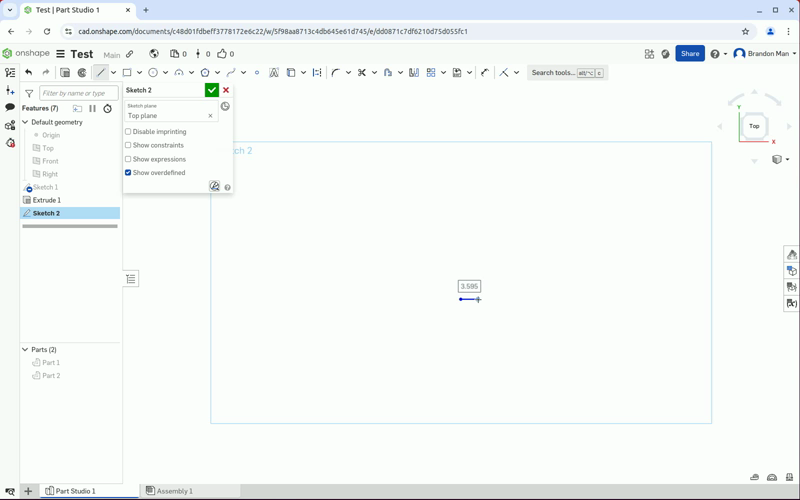
mouse_move(508, 299)
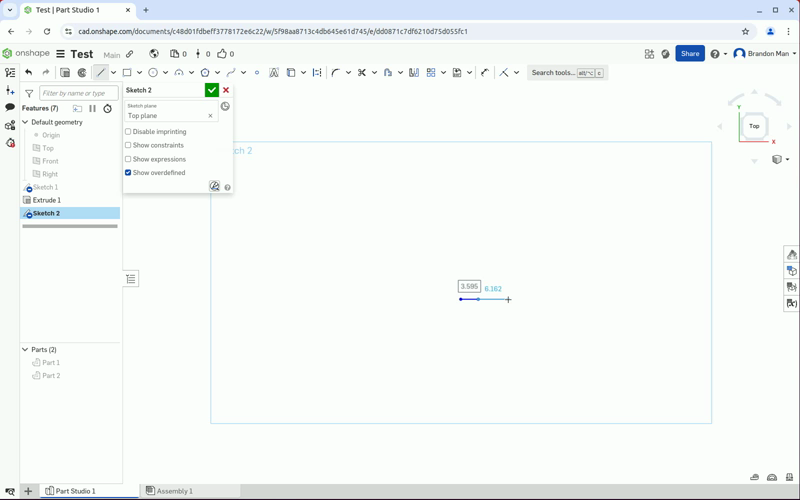
mouse_move(478, 282)
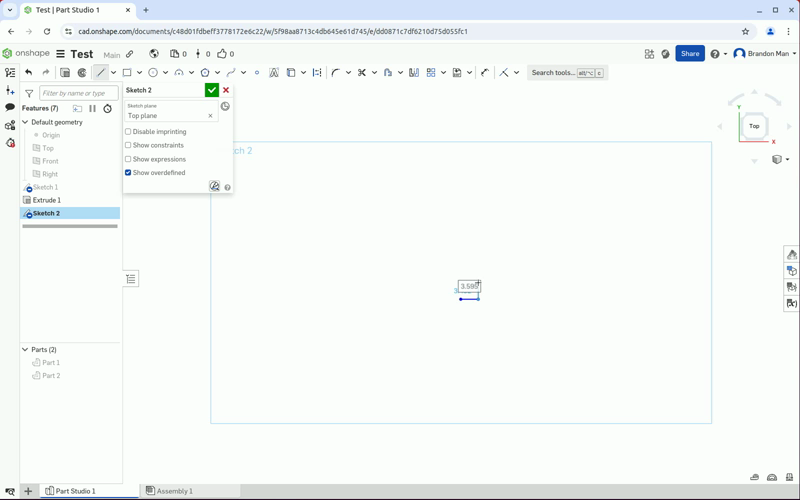
click(478, 282)
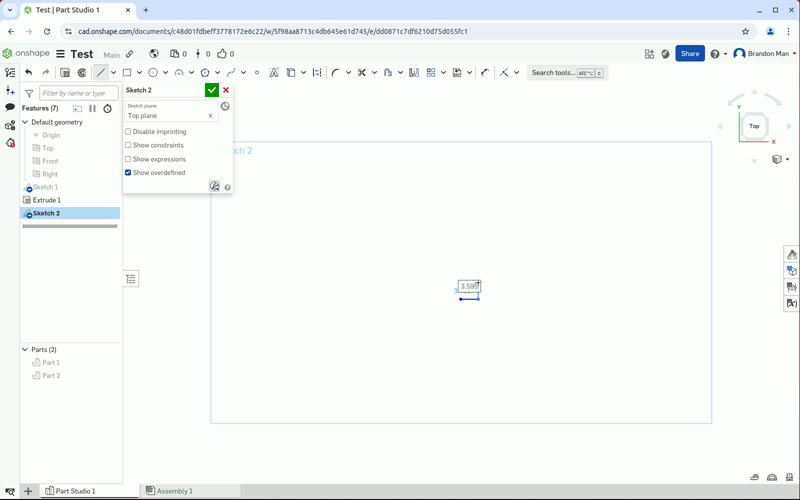
key_up(shift)
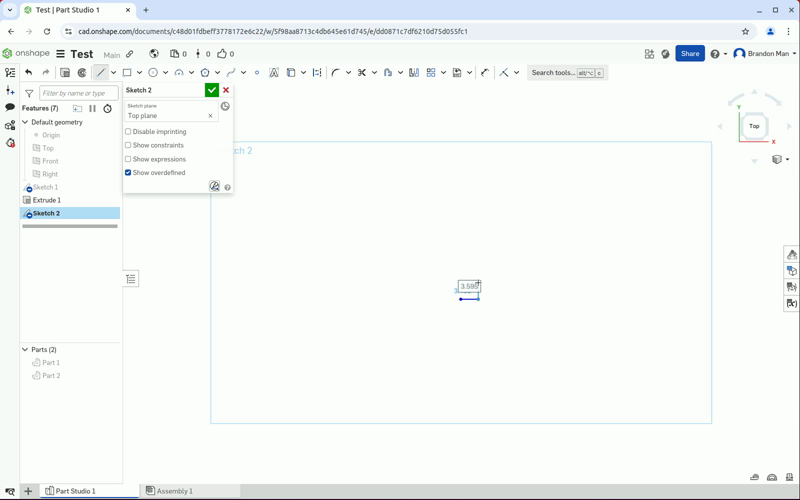
key(esc)
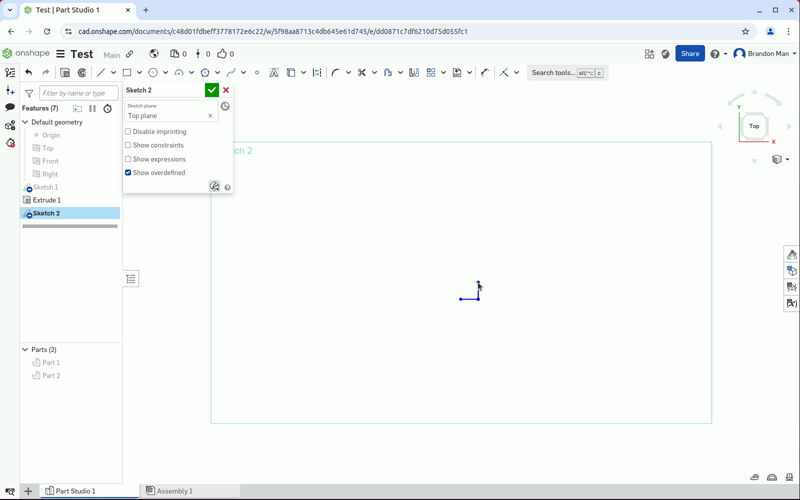
key(a)
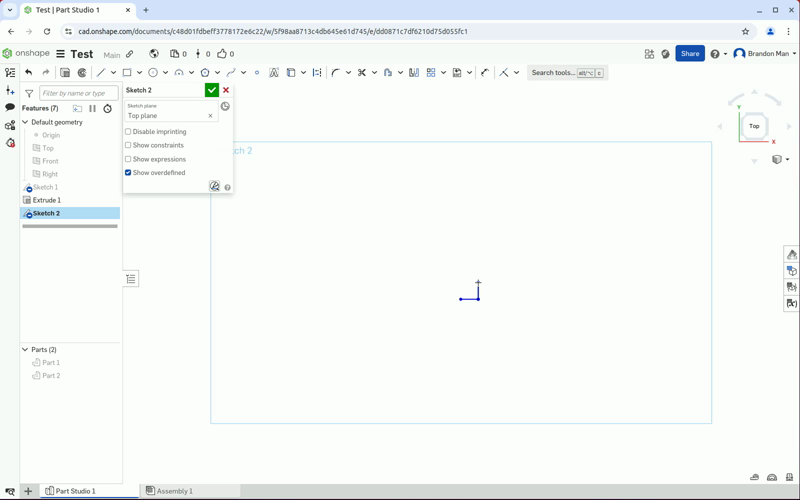
mouse_move(478, 282)
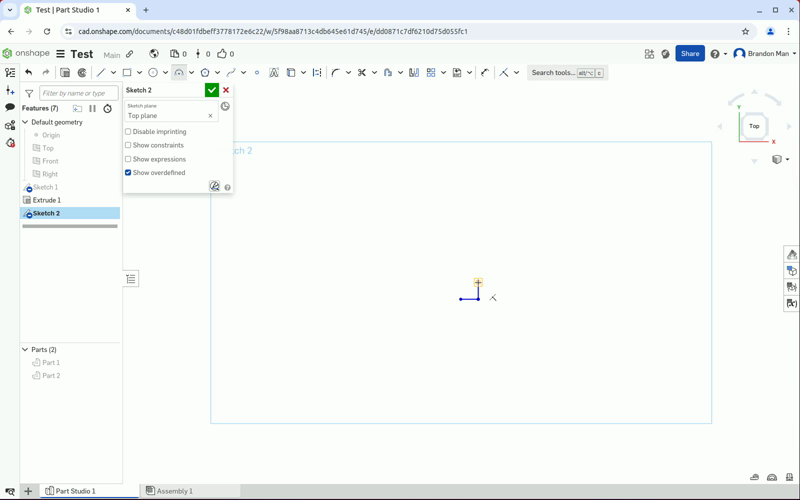
click(478, 282)
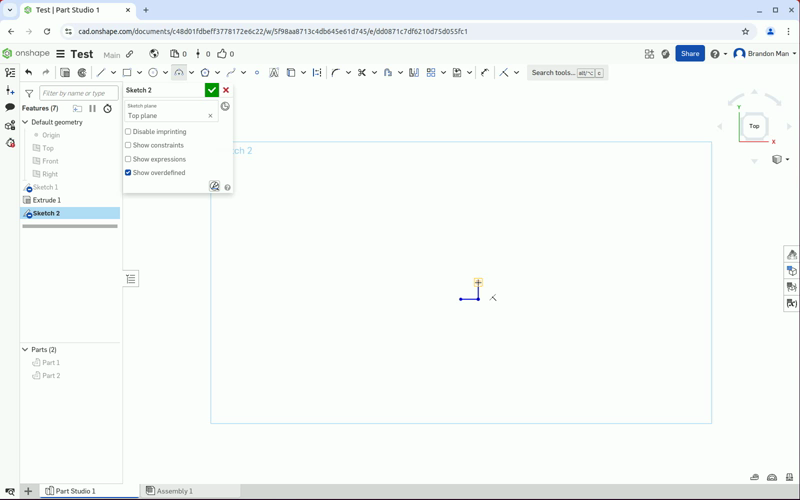
mouse_move(460, 299)
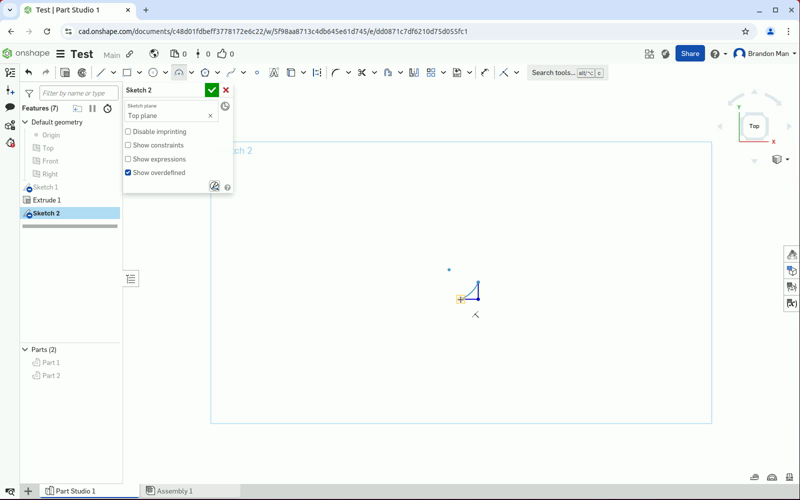
click(460, 299)
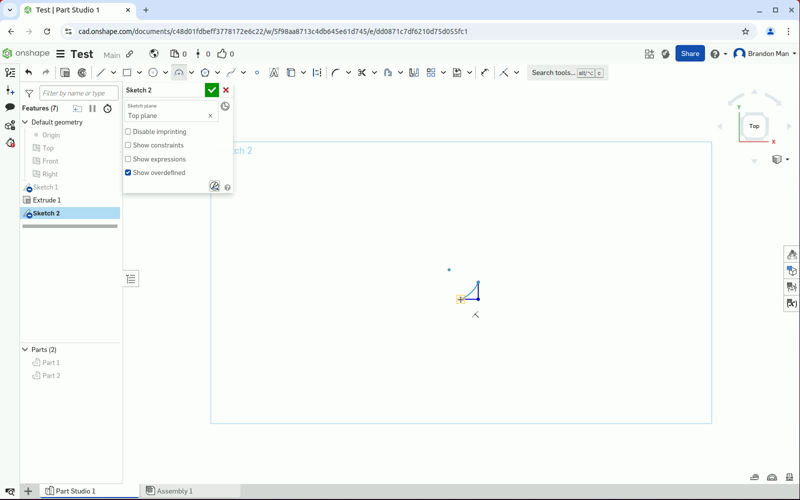
key_down(shift)
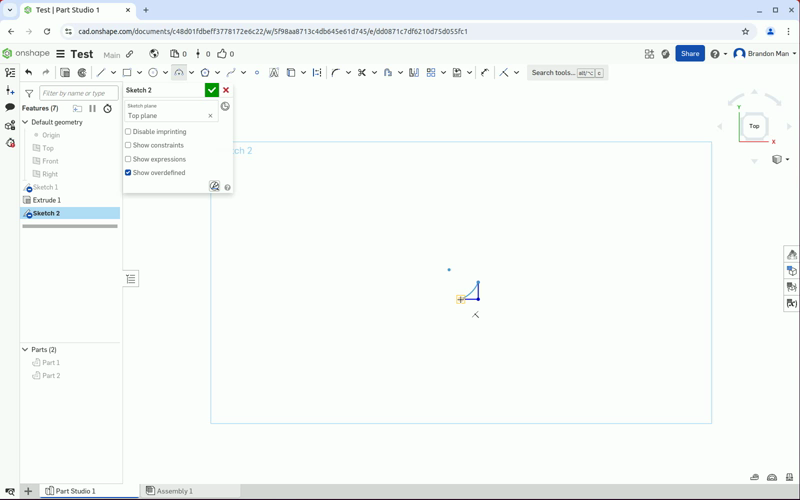
mouse_move(473, 294)
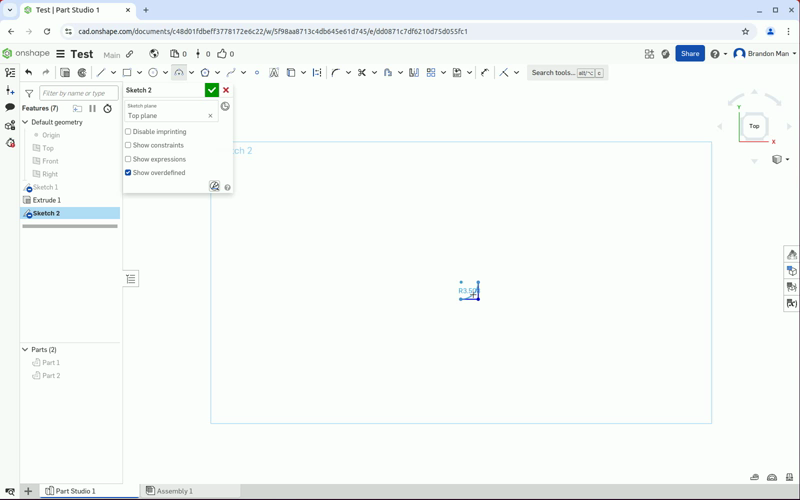
click(473, 294)
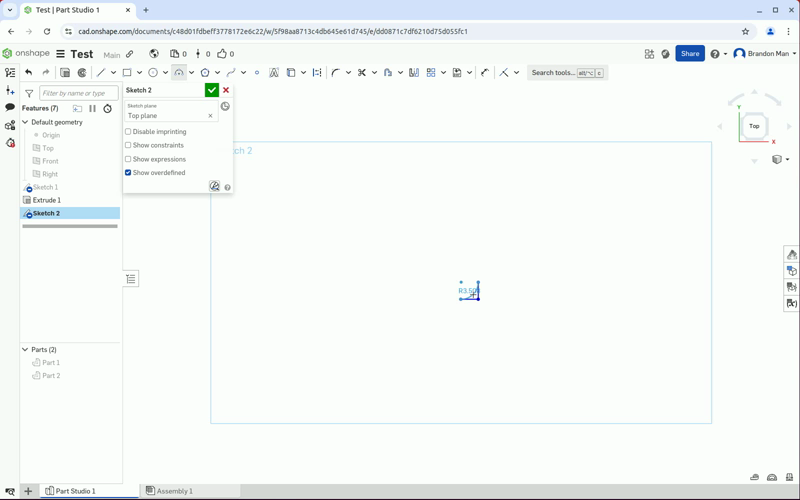
key_up(shift)
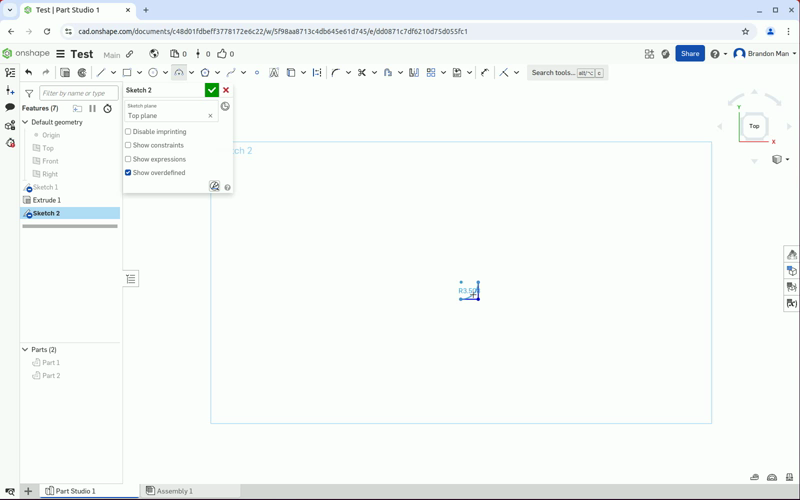
key(esc)
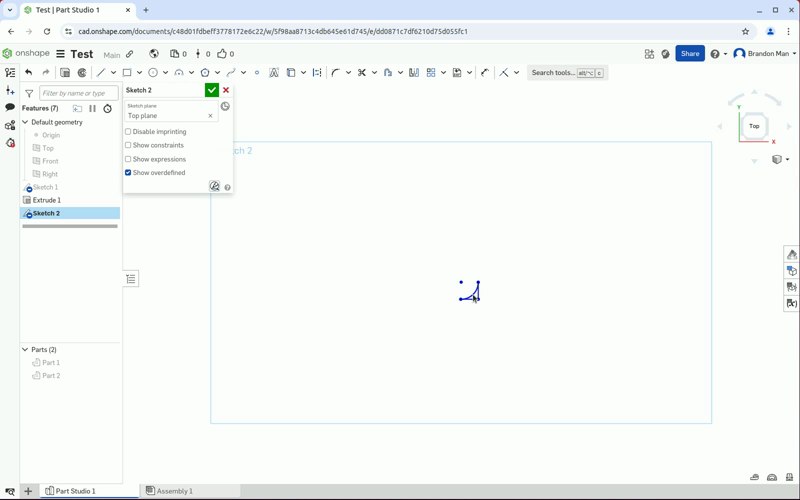
mouse_move(467, 298)
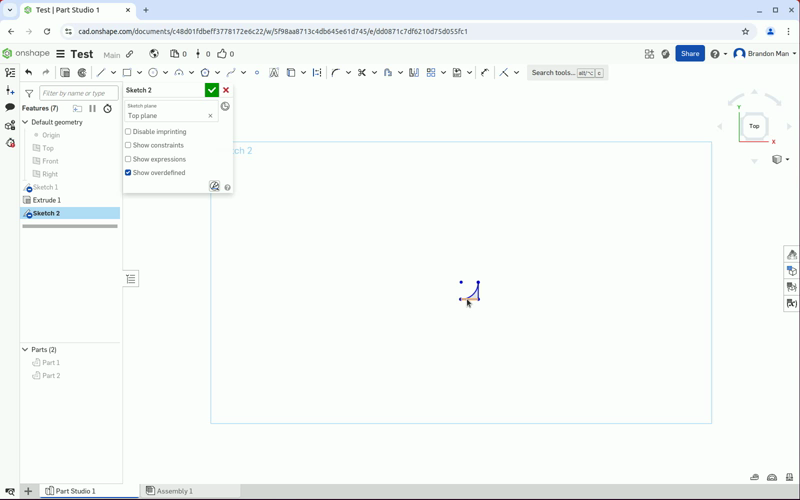
scroll(6)
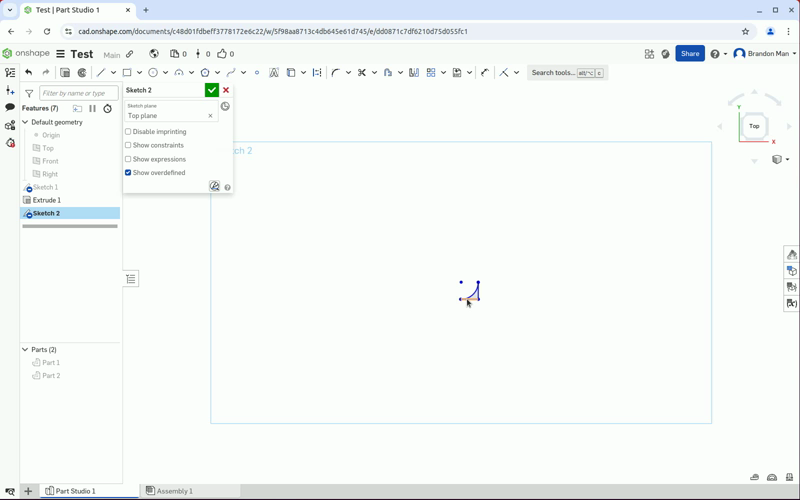
scroll(6)
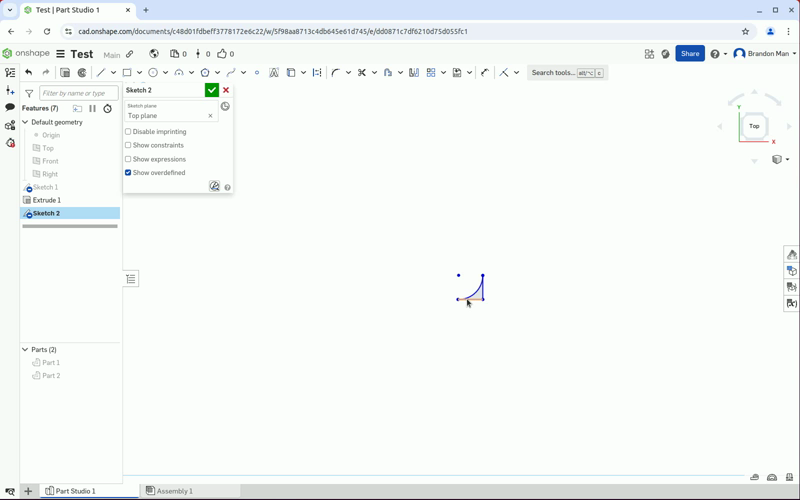
scroll(6)
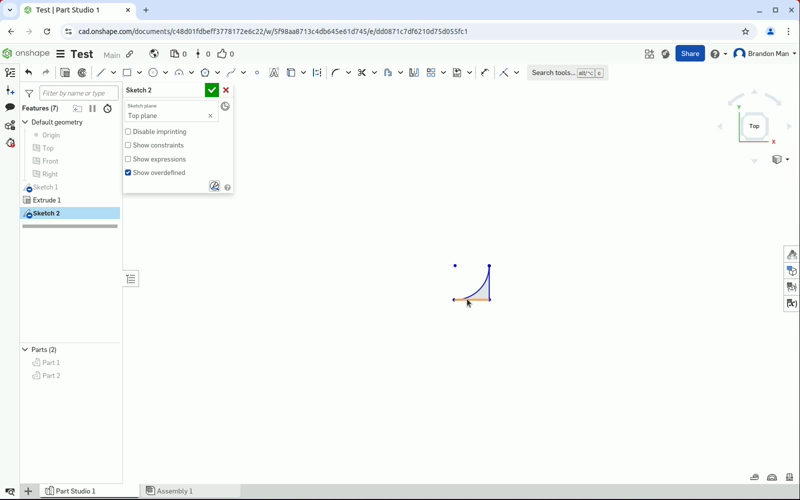
scroll(6)
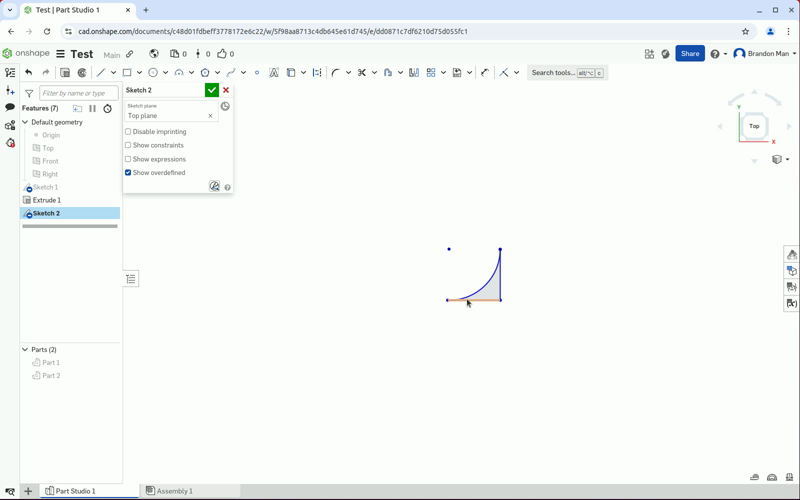
scroll(6)
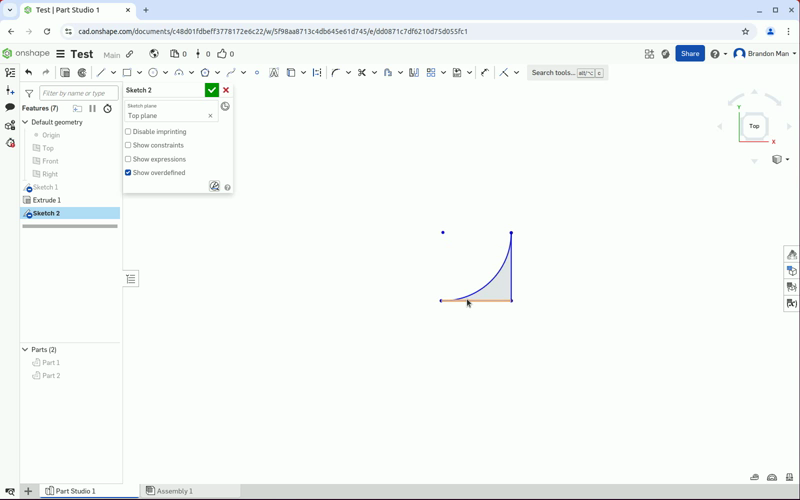
scroll(6)
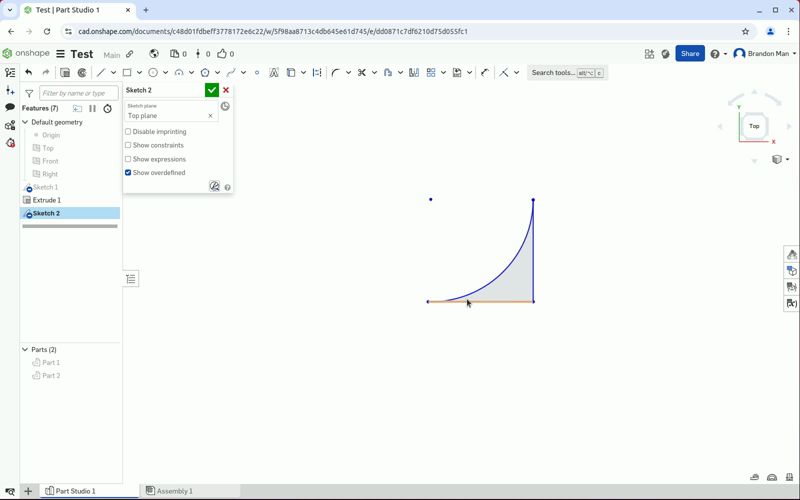
scroll(6)
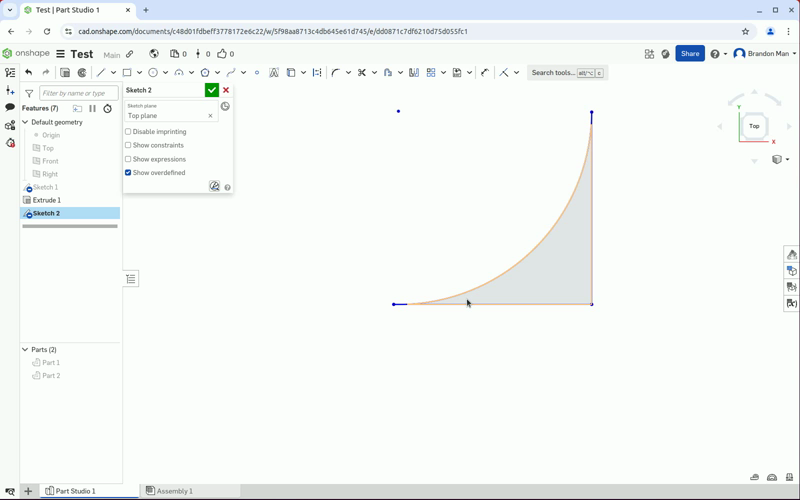
click(467, 298)
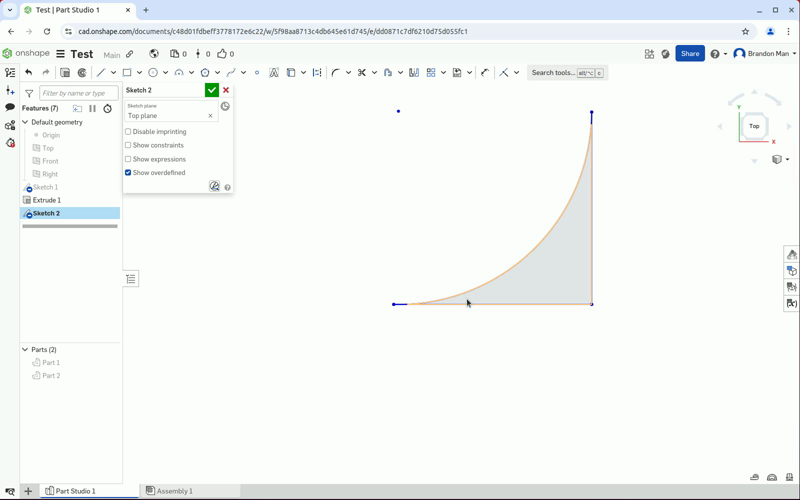
scroll(-6)
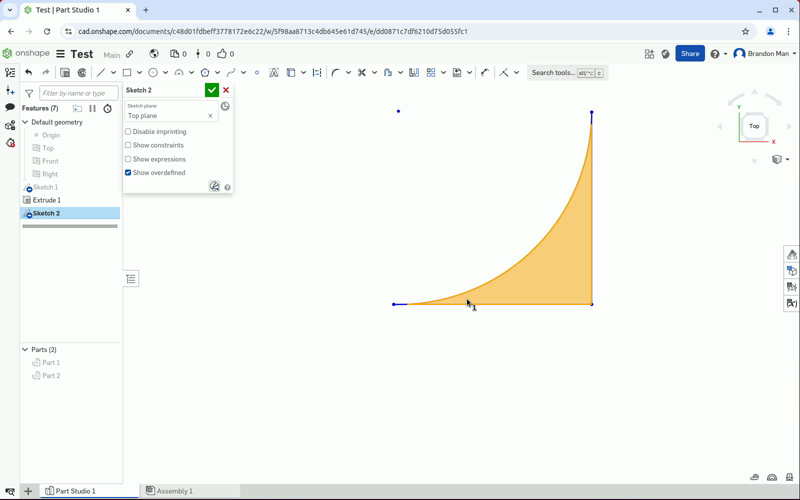
scroll(-6)
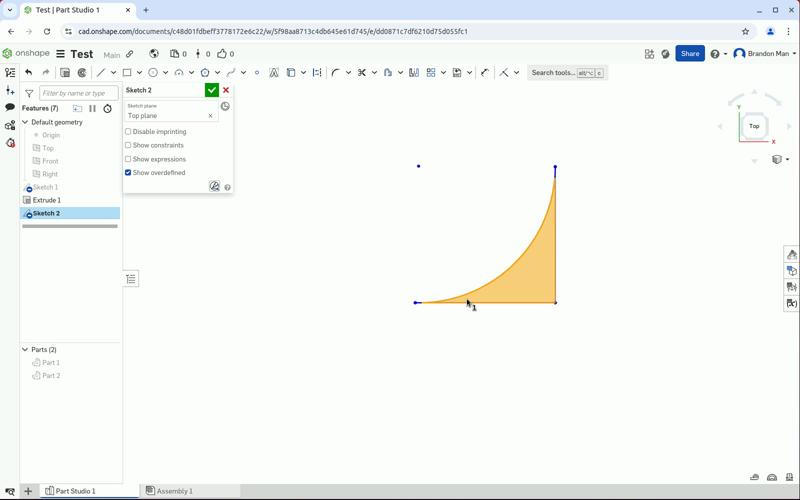
scroll(-6)
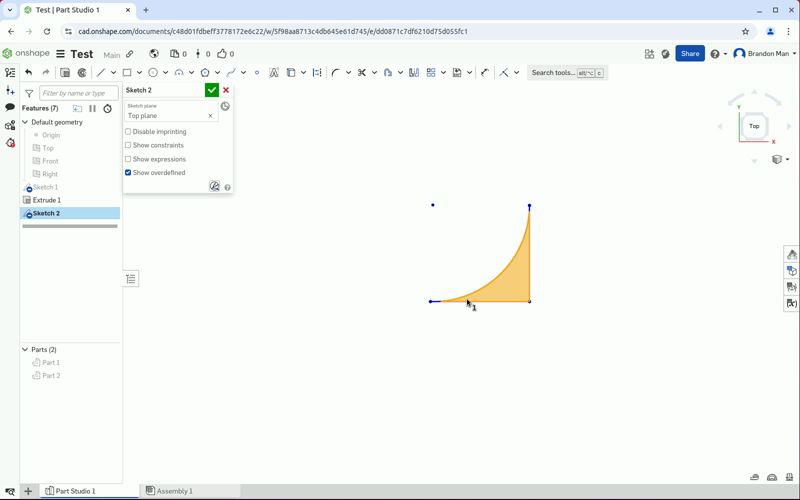
scroll(-6)
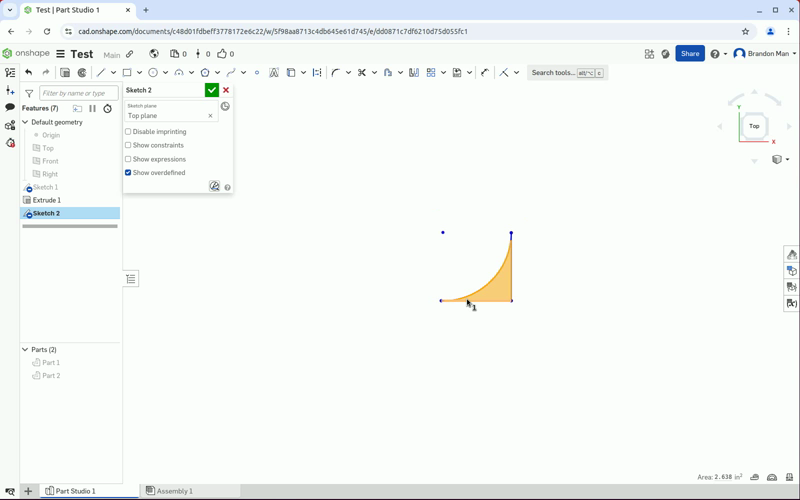
scroll(-6)
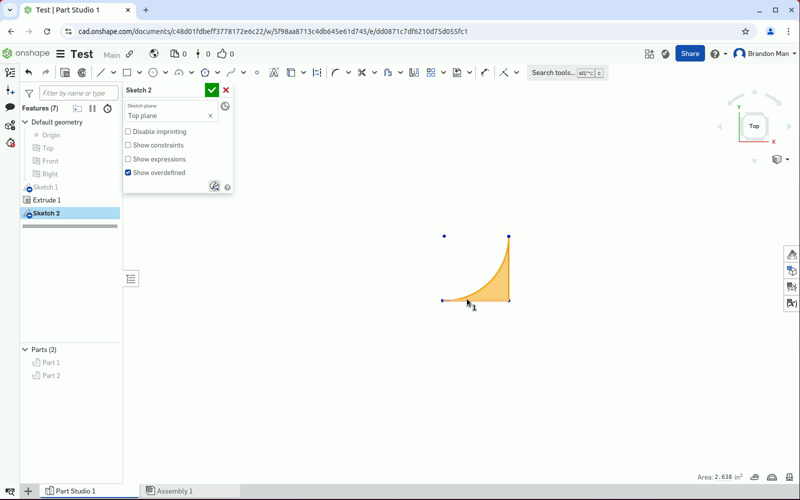
scroll(-6)
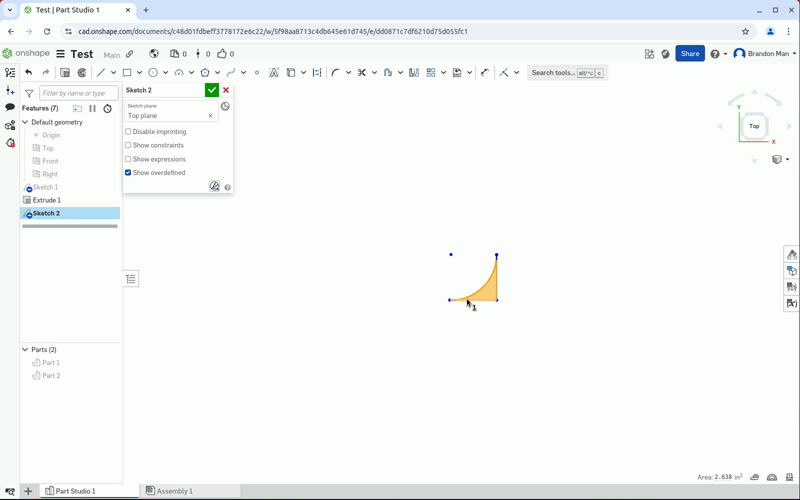
scroll(-6)
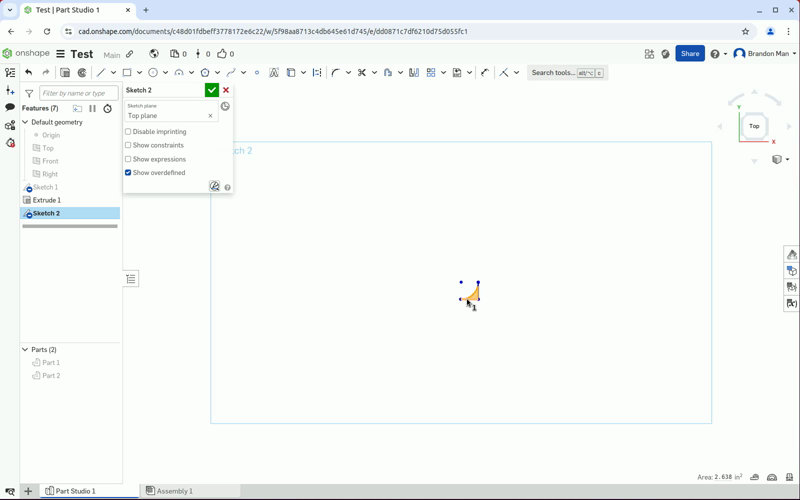
mouse_move(73, 352)
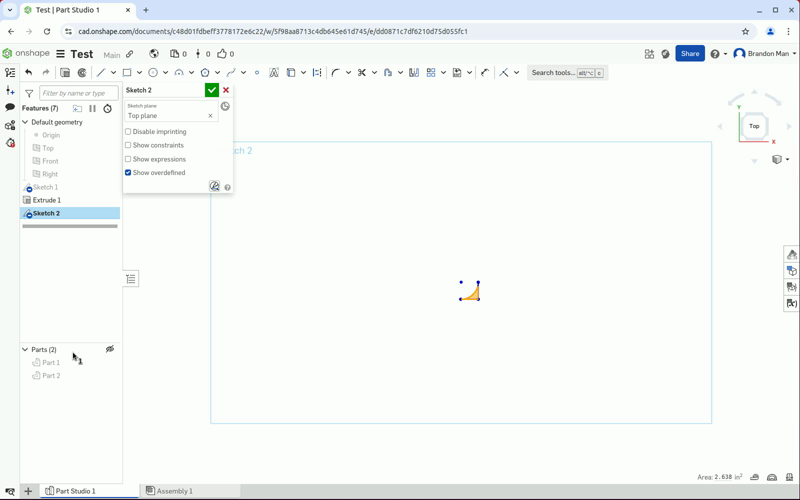
key(shift+y)
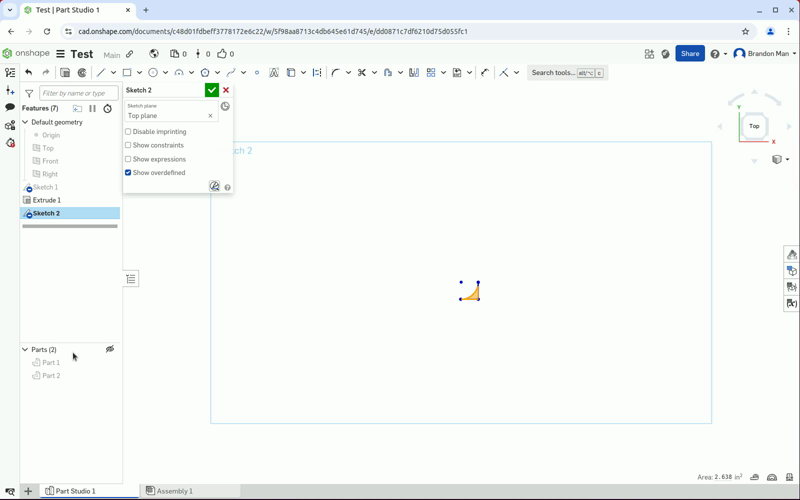
key(shift+e)
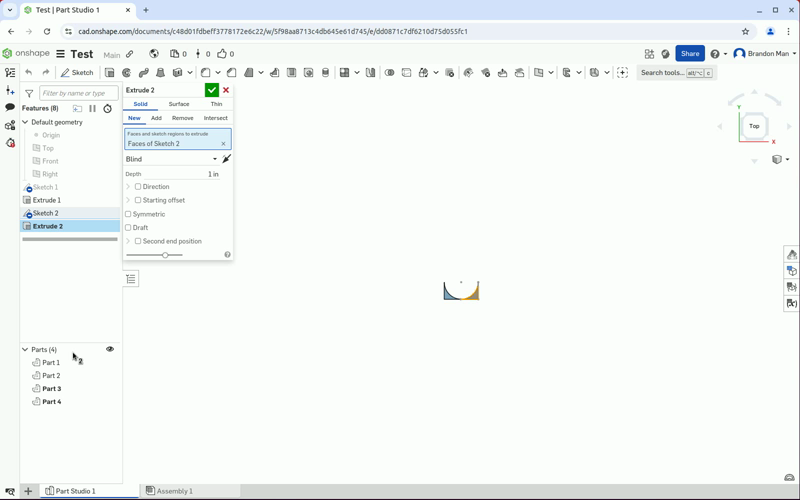
mouse_move(143, 106)
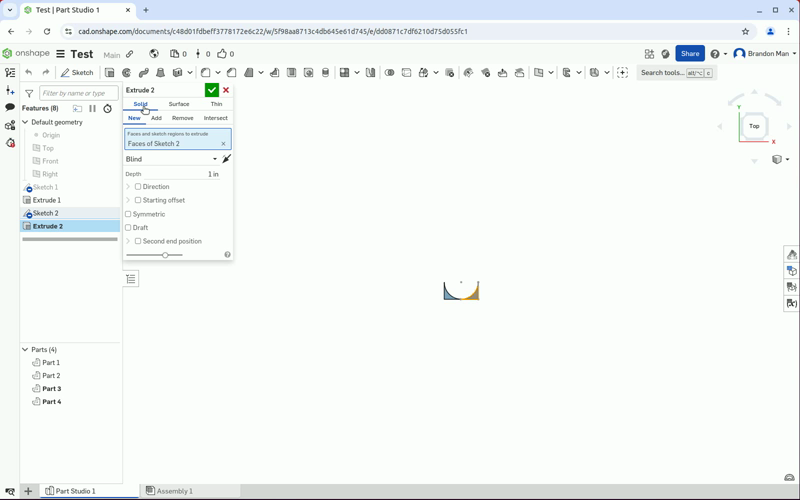
click(143, 106)
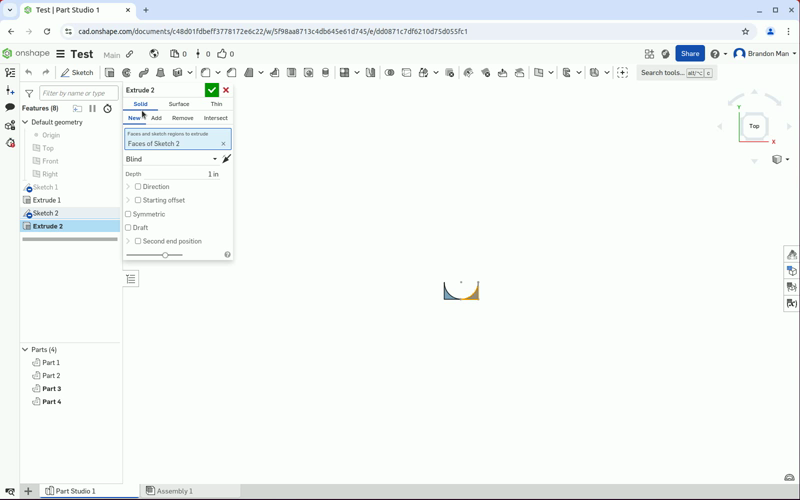
mouse_move(137, 120)
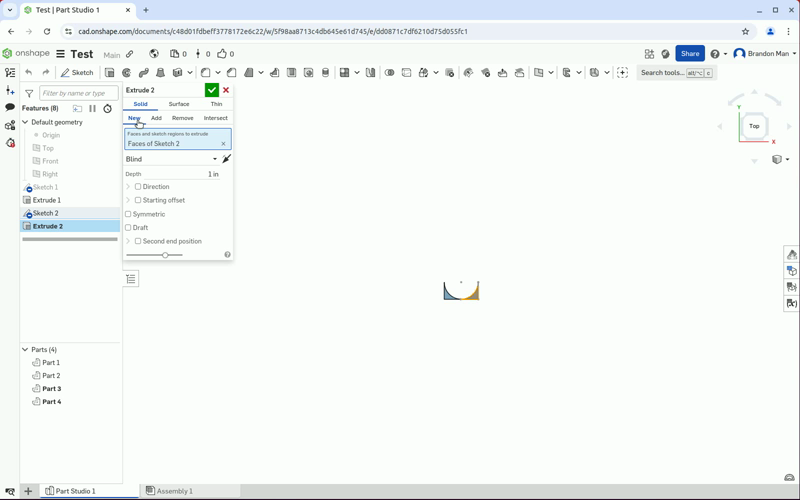
click(137, 120)
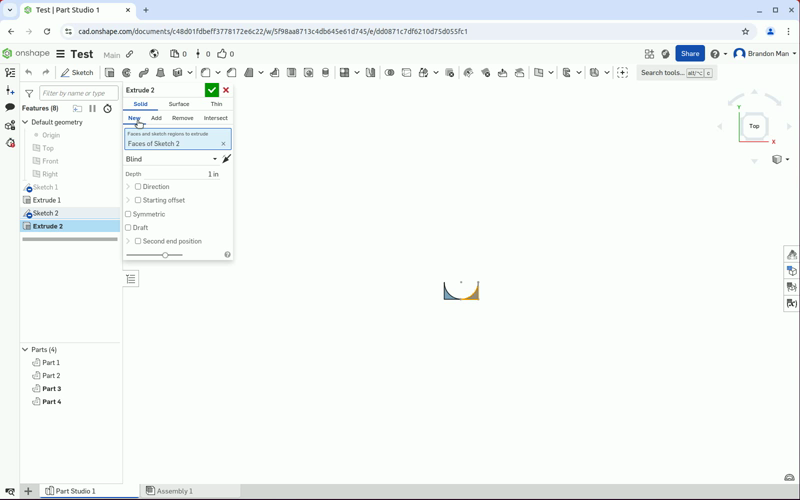
key(tab, 4)
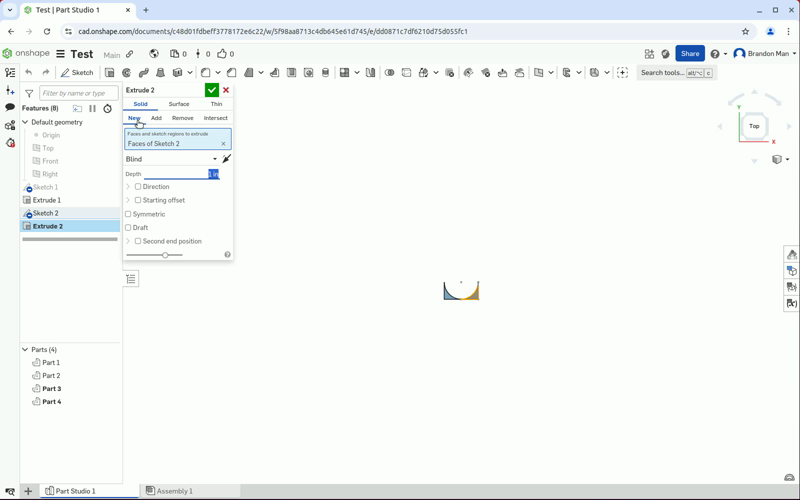
text(23.108)
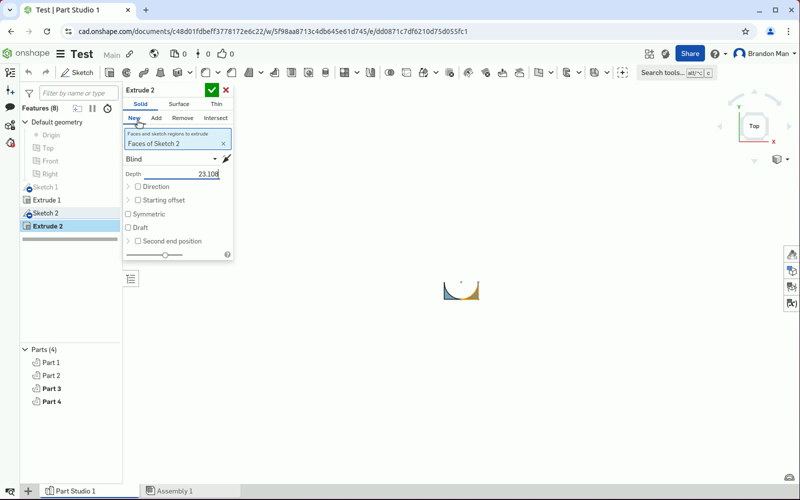
key(enter)
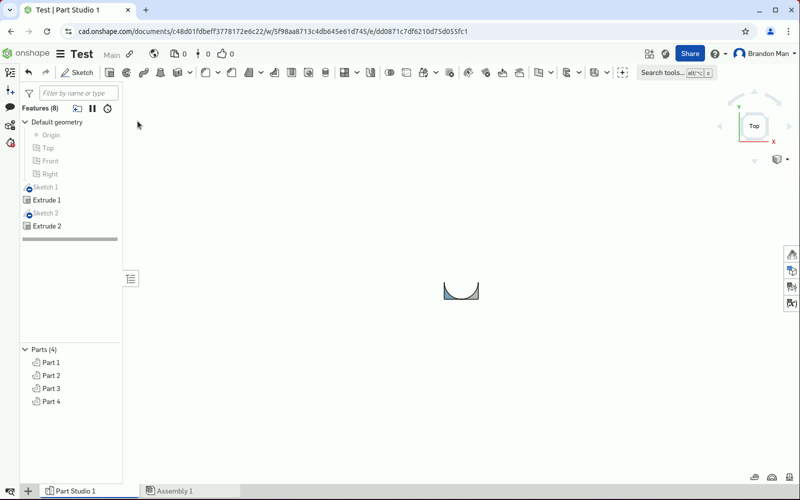
key(shift+h)
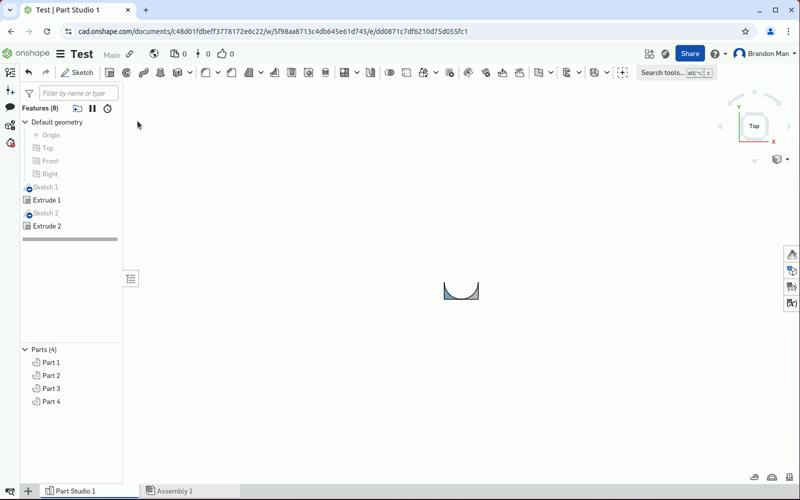
key(shift+h)
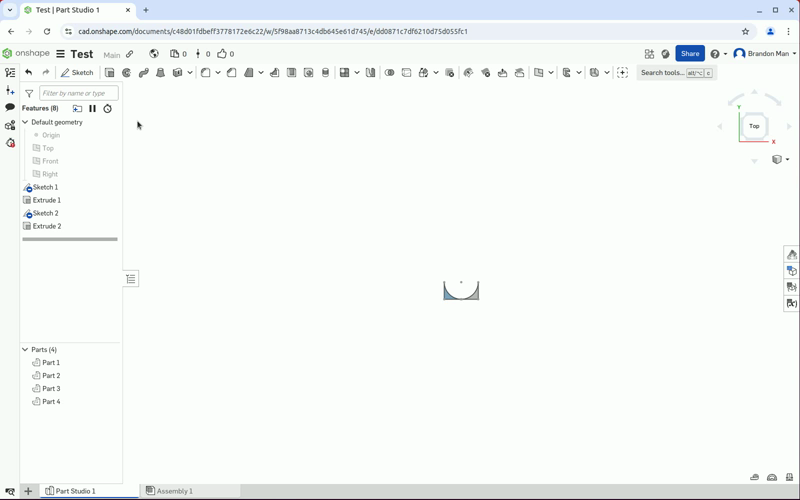
key(shift+7)
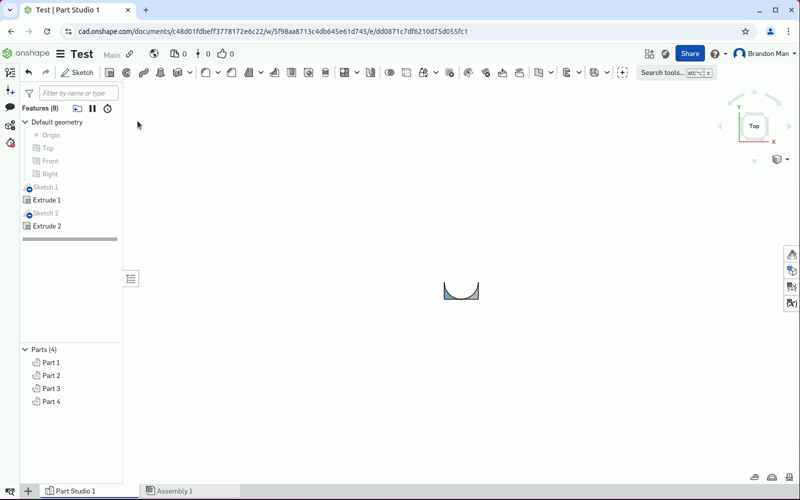
key(up, 3)
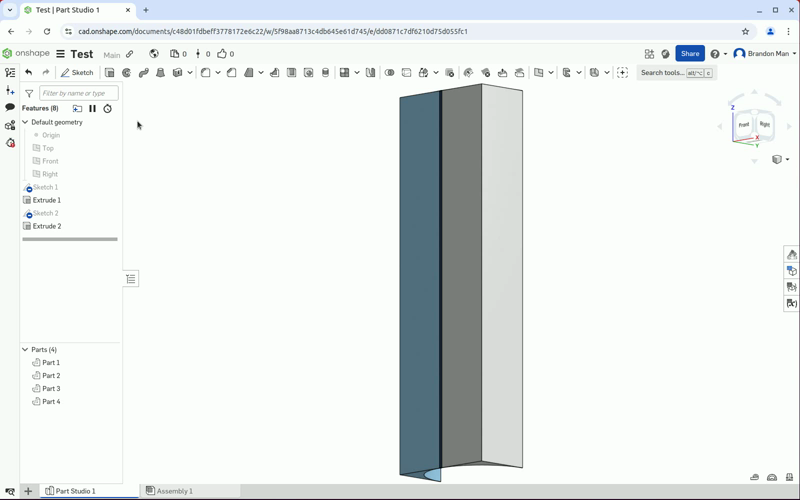
key(left, 3)
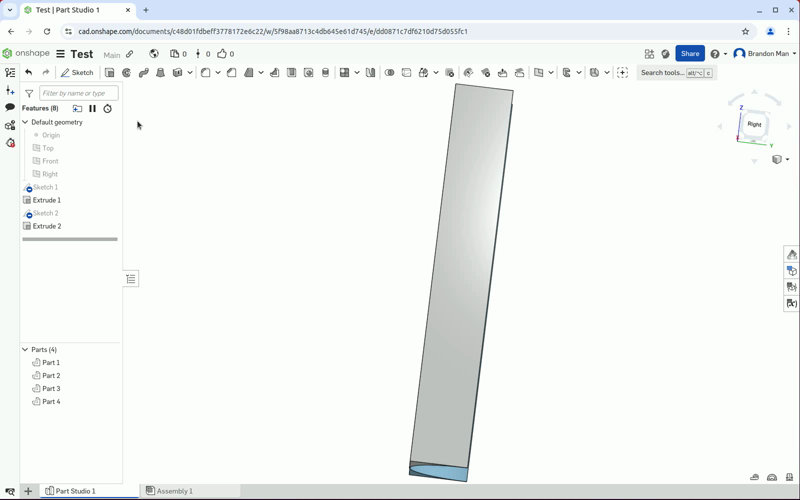
key(right, 3)
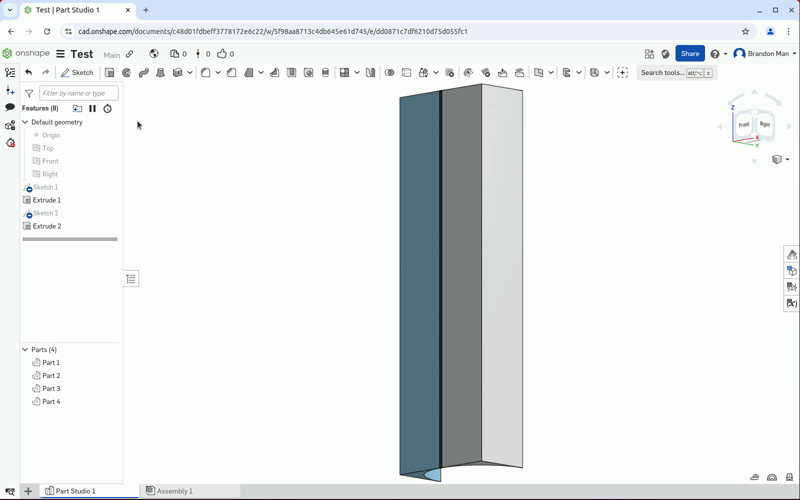
key(down, 3)
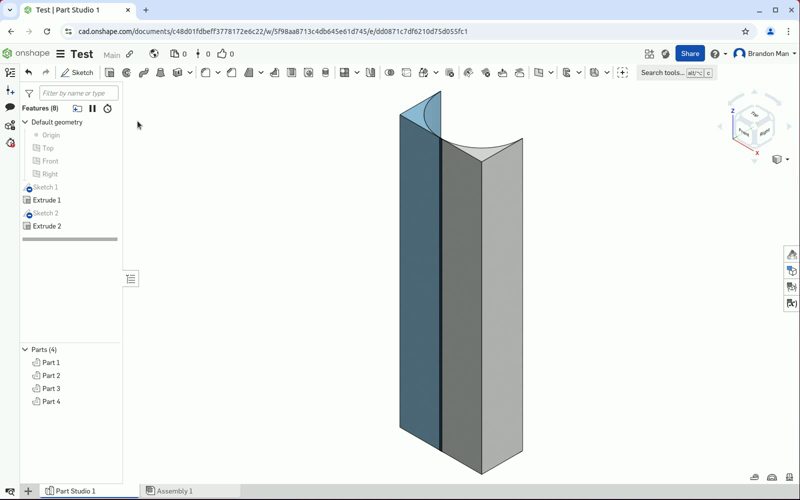
mouse_move(73, 189)
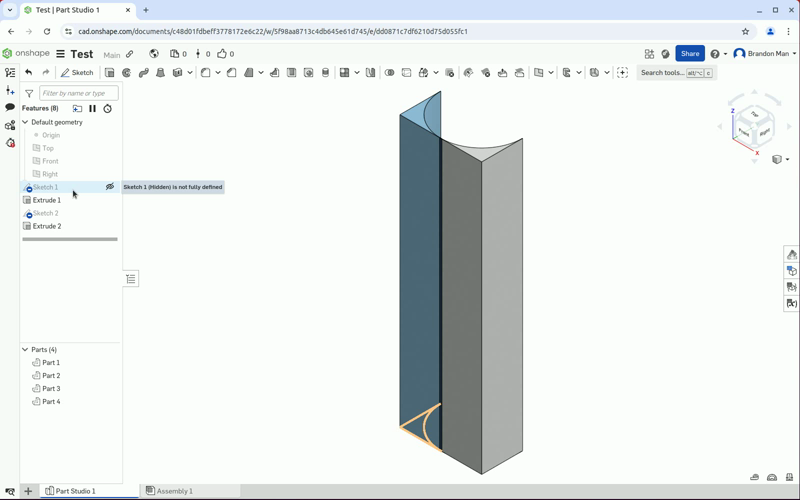
click(73, 189)